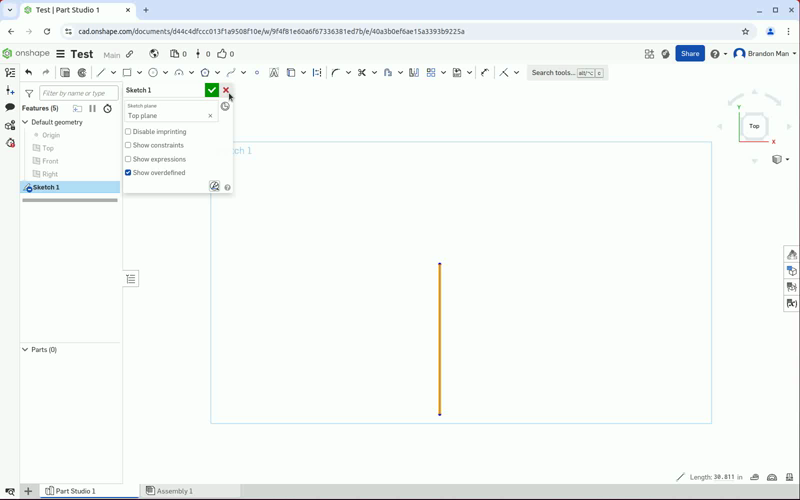
key(shift+h)
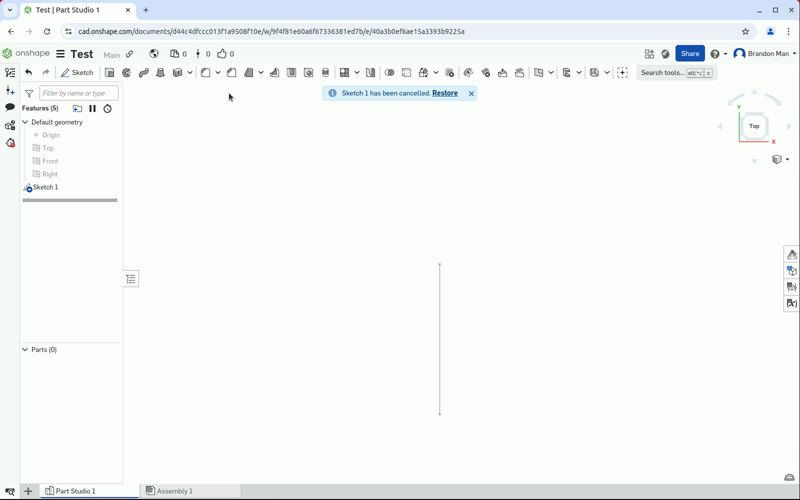
mouse_move(73, 352)
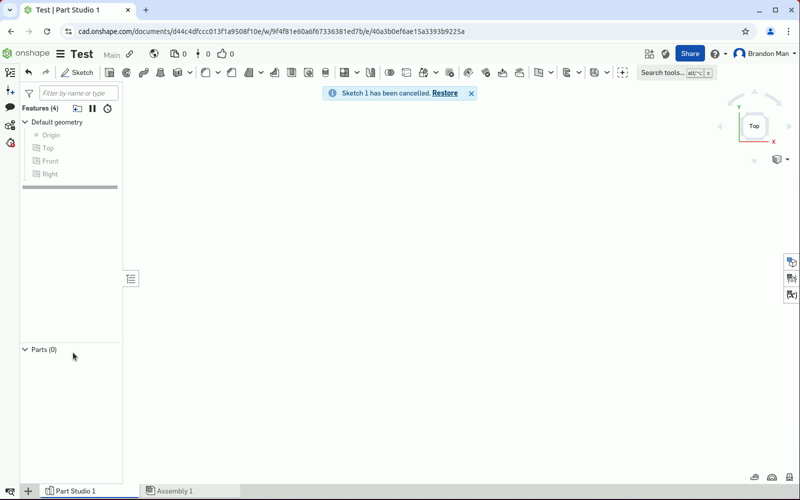
key(y)
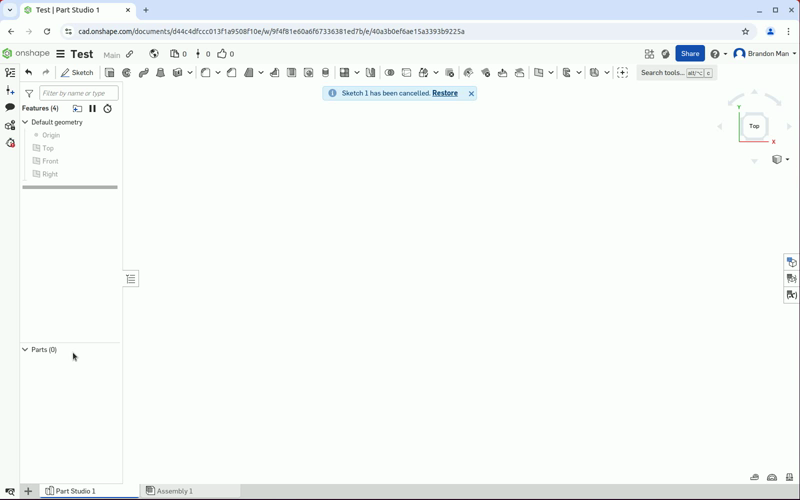
key(shift+p)
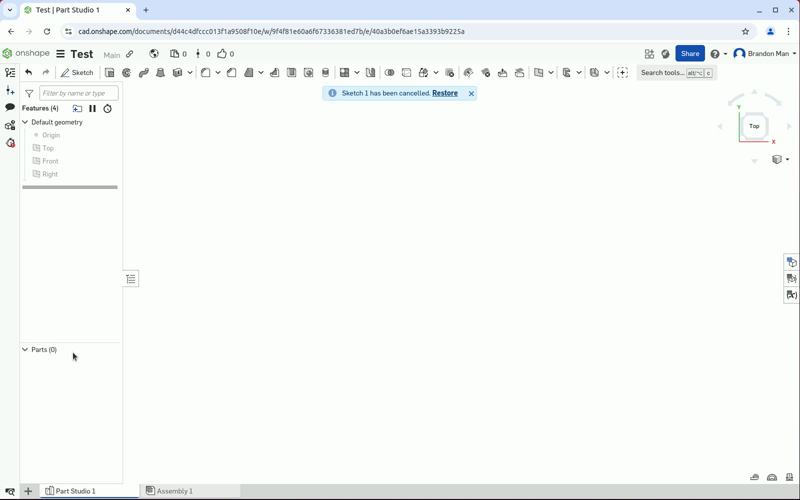
key(space)
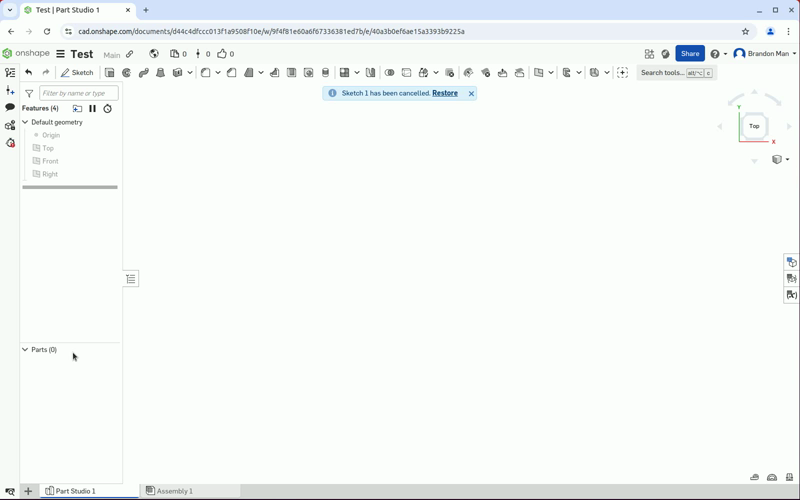
key_down(shift)
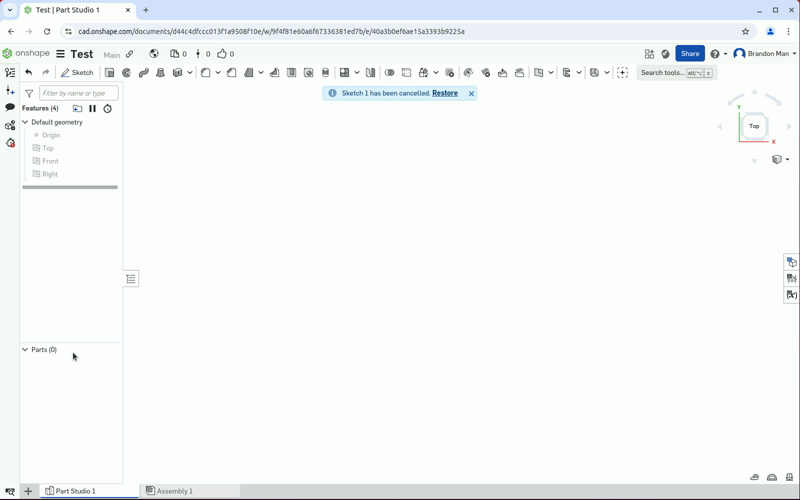
key(up)
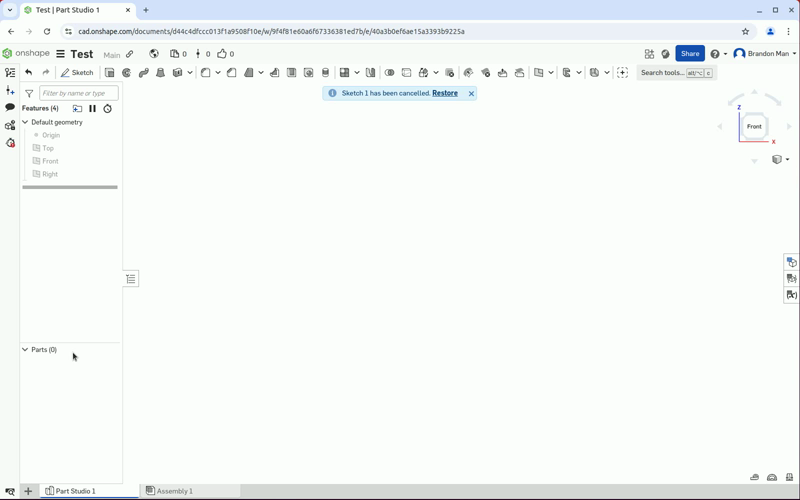
key_up(shift)
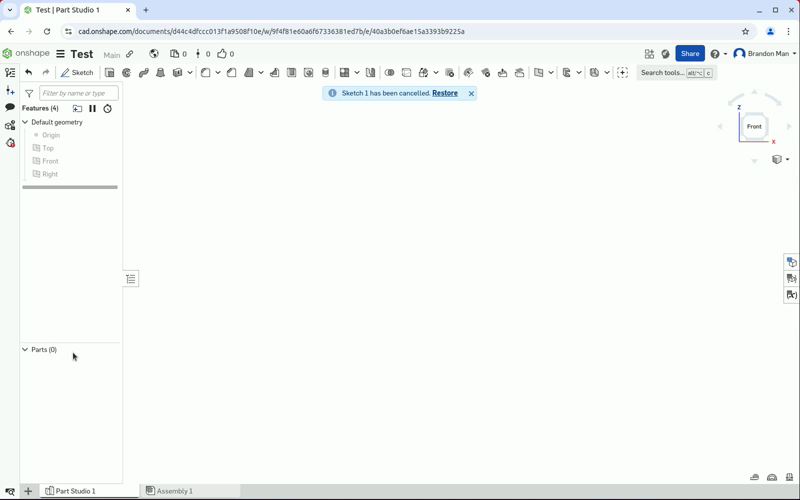
mouse_move(73, 352)
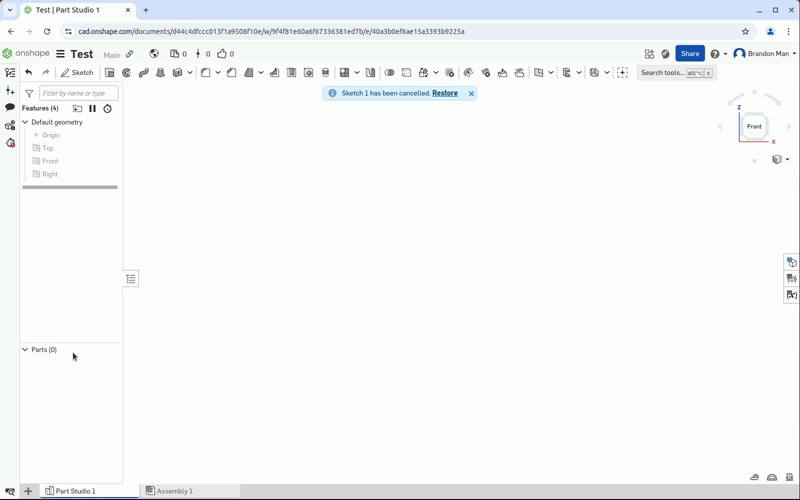
key(shift+y)
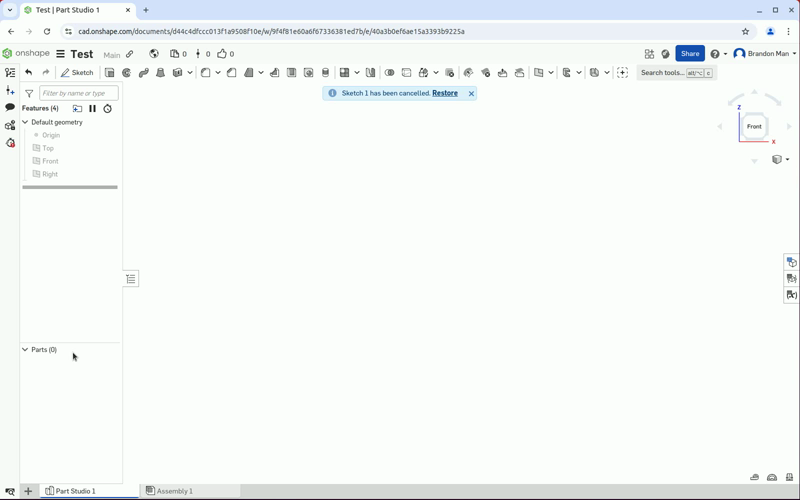
key(shift+s)
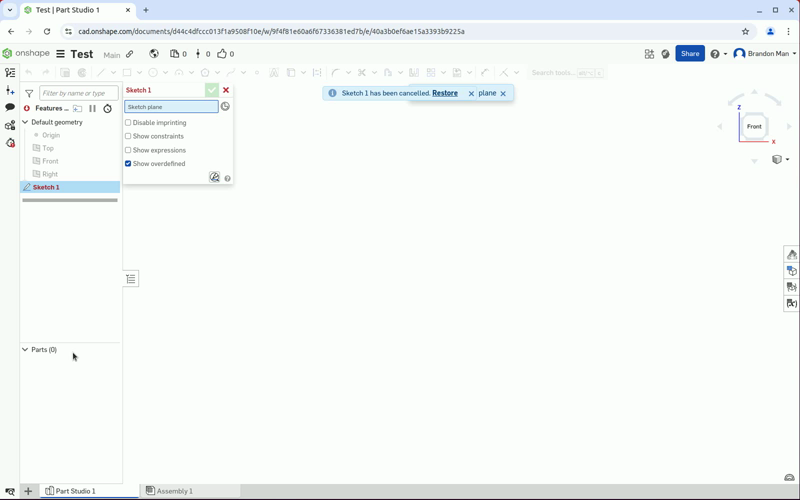
mouse_move(73, 163)
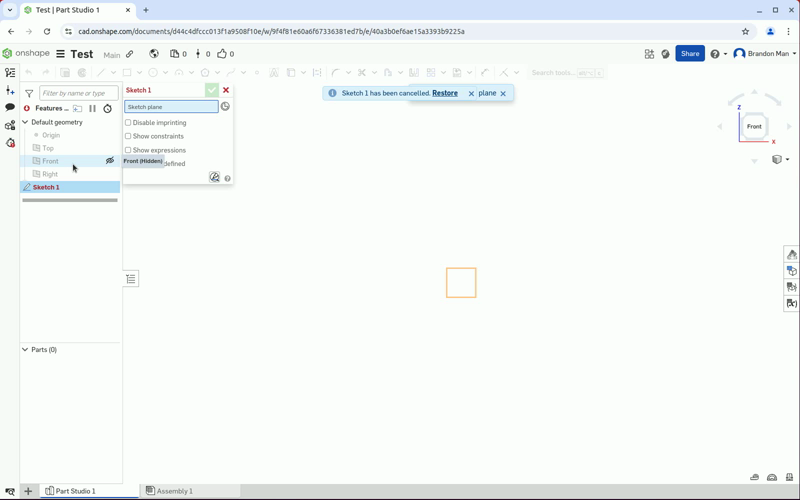
click(73, 163)
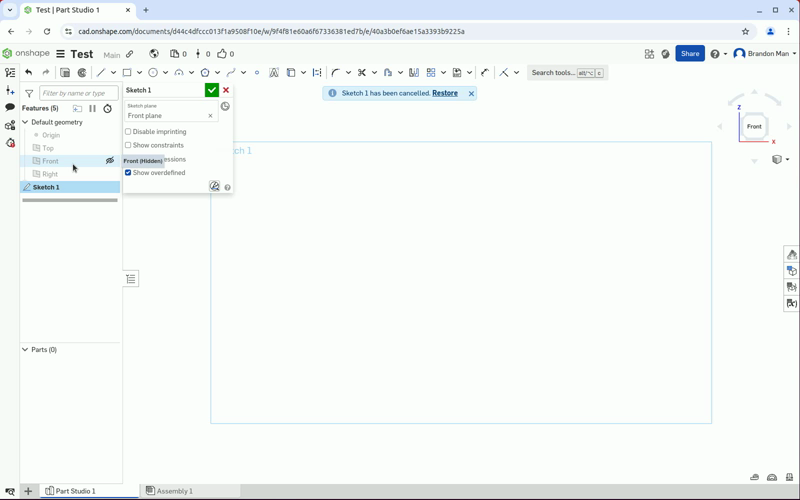
mouse_move(73, 352)
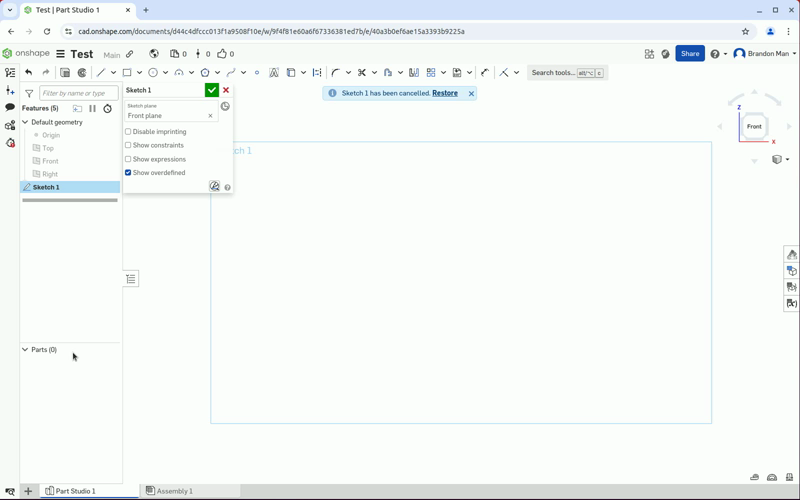
key(y)
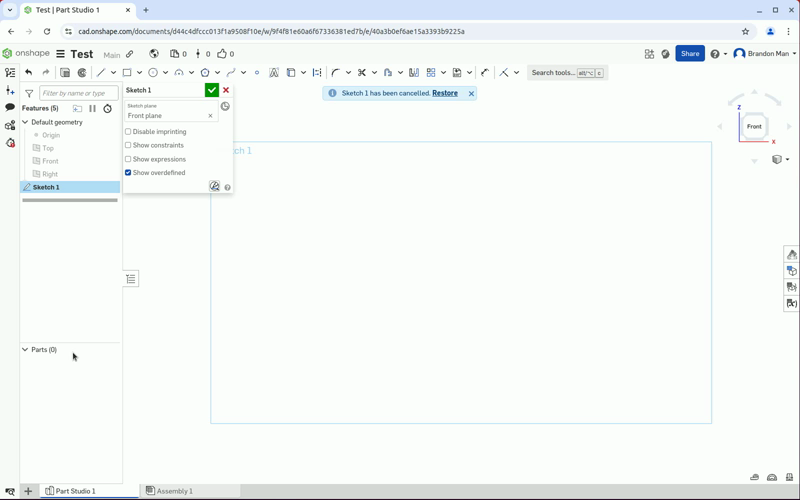
key(l)
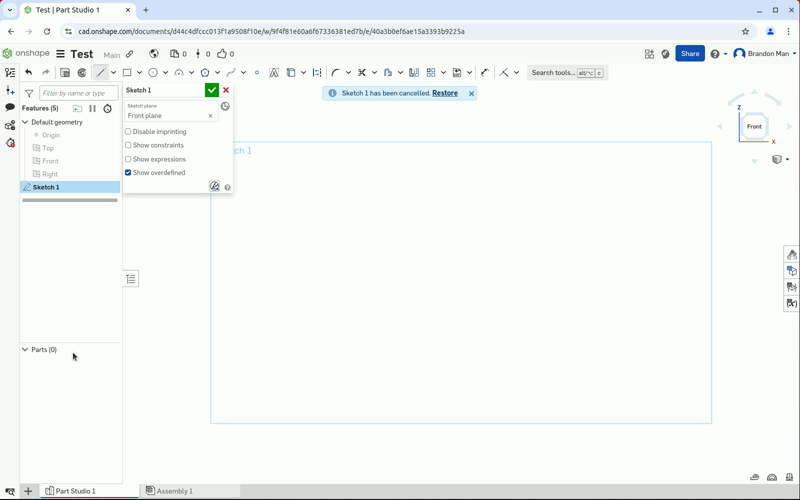
key_down(shift)
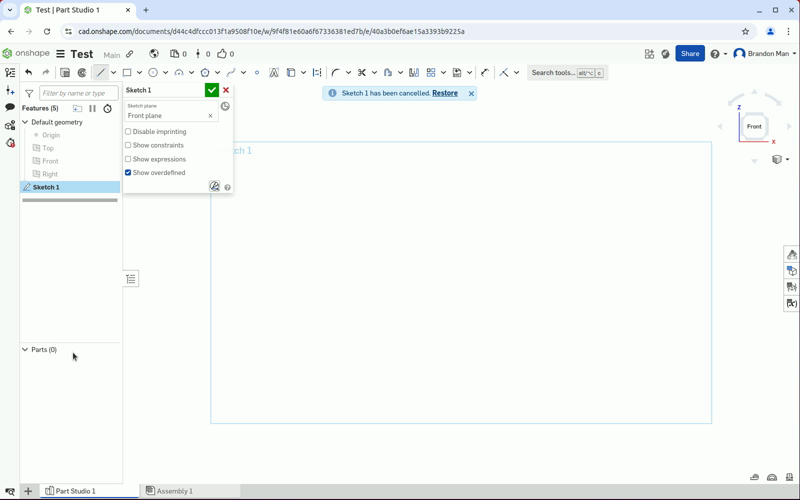
mouse_move(348, 336)
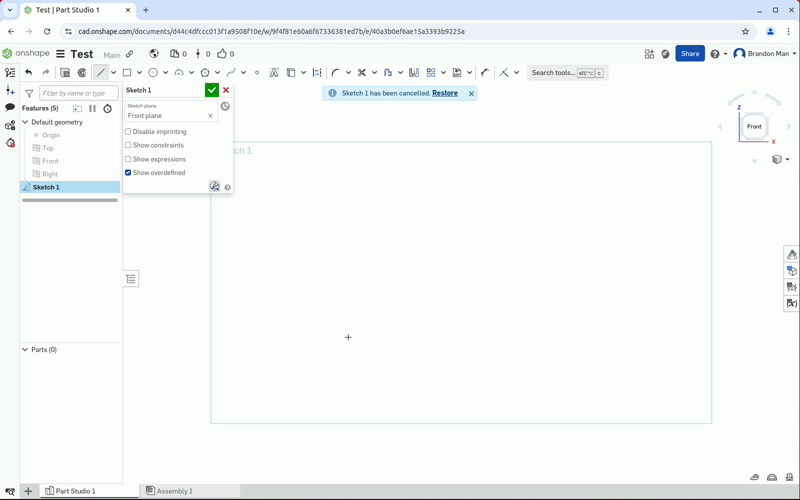
click(348, 336)
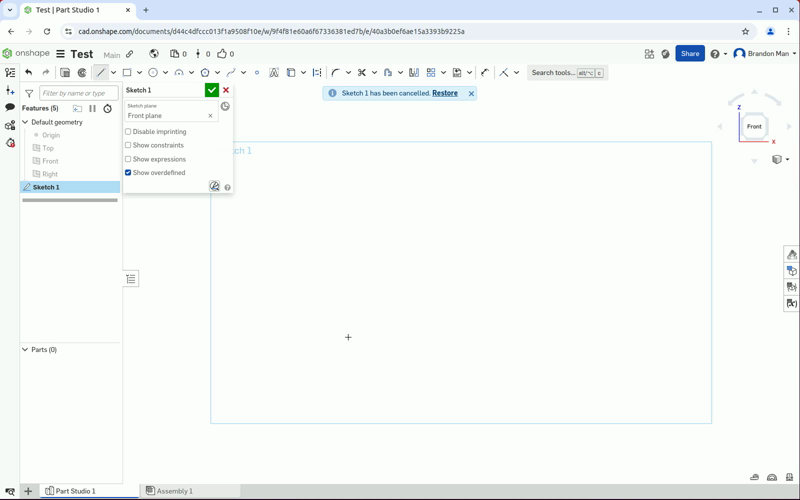
key_up(shift)
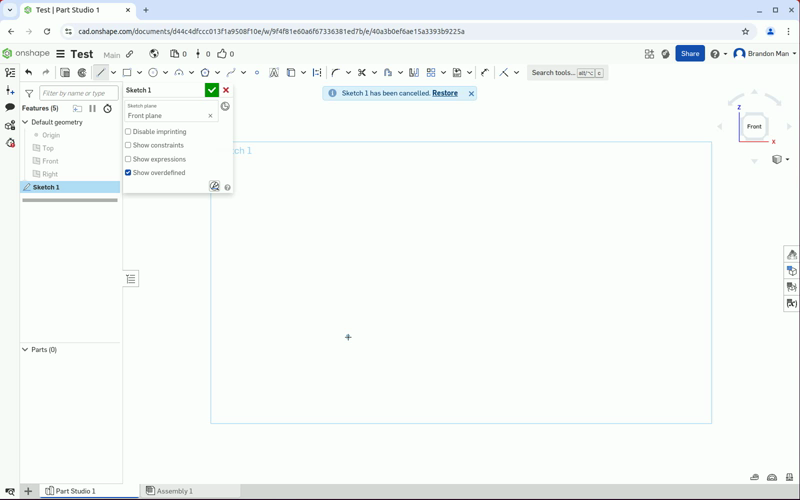
key_down(shift)
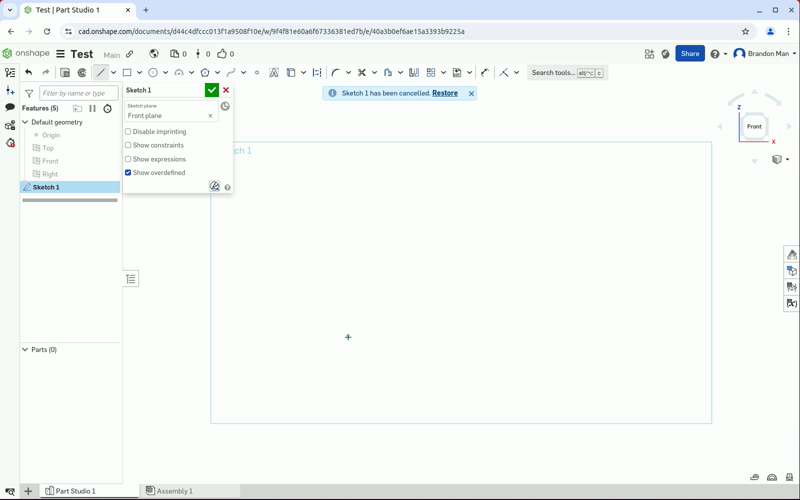
mouse_move(460, 336)
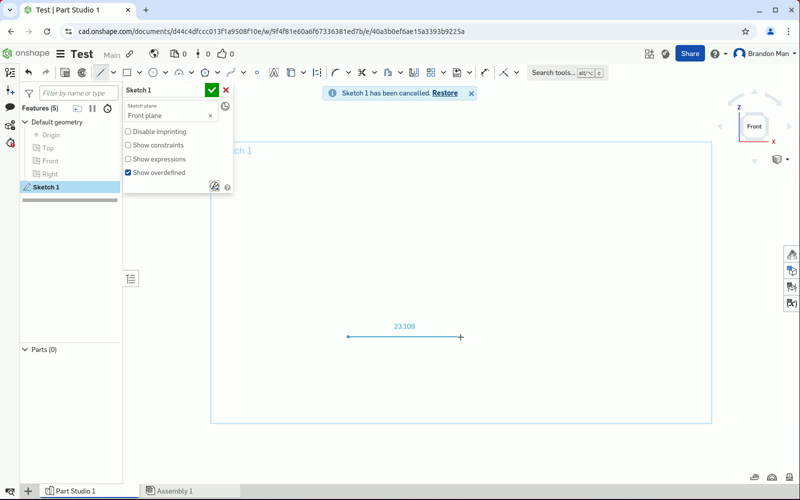
click(460, 336)
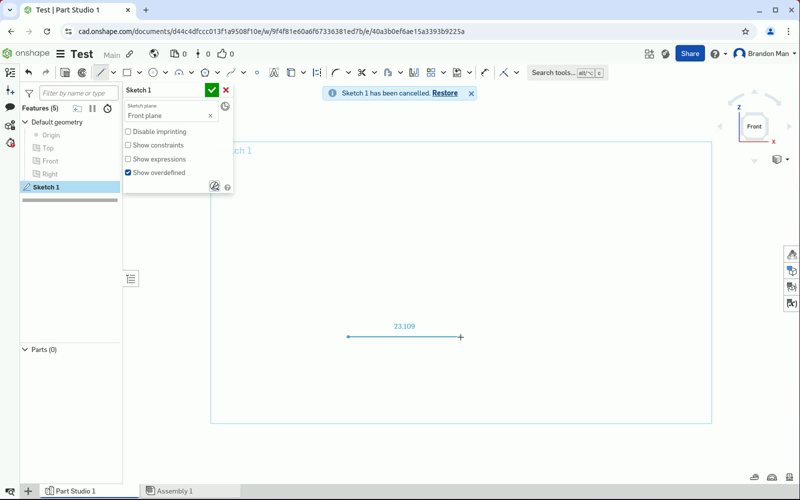
key_up(shift)
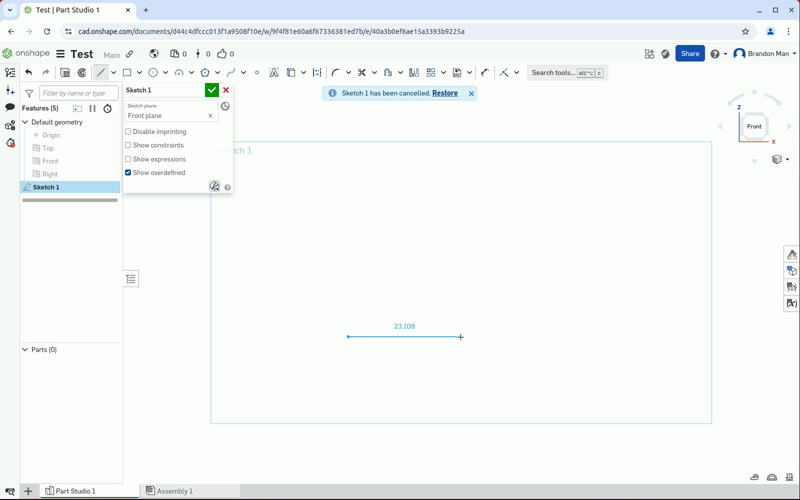
key_down(shift)
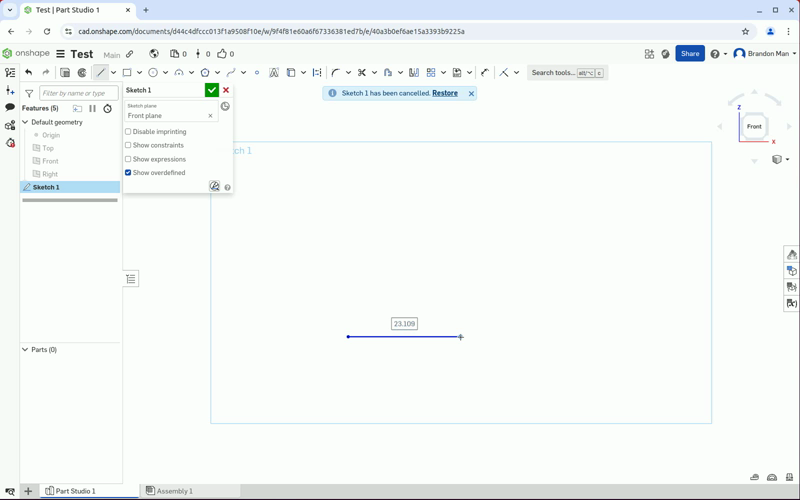
mouse_move(460, 224)
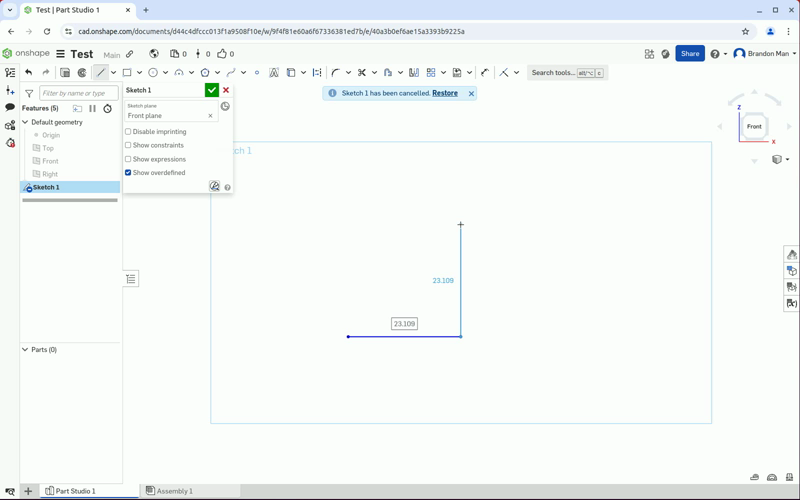
click(460, 224)
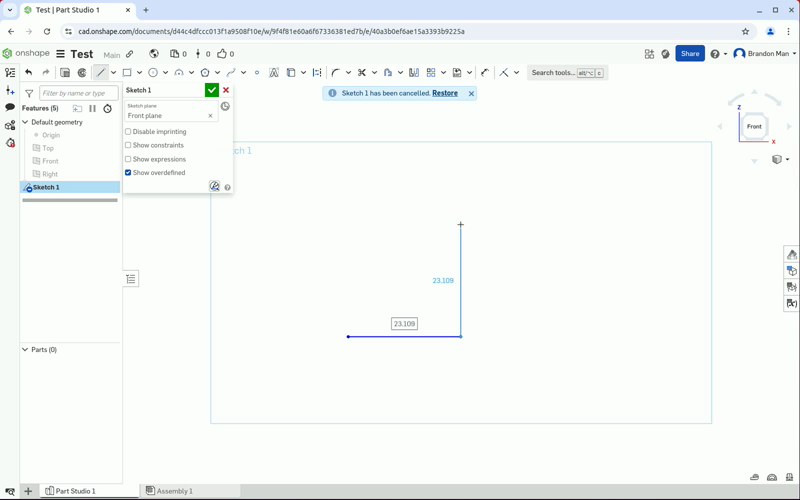
key_up(shift)
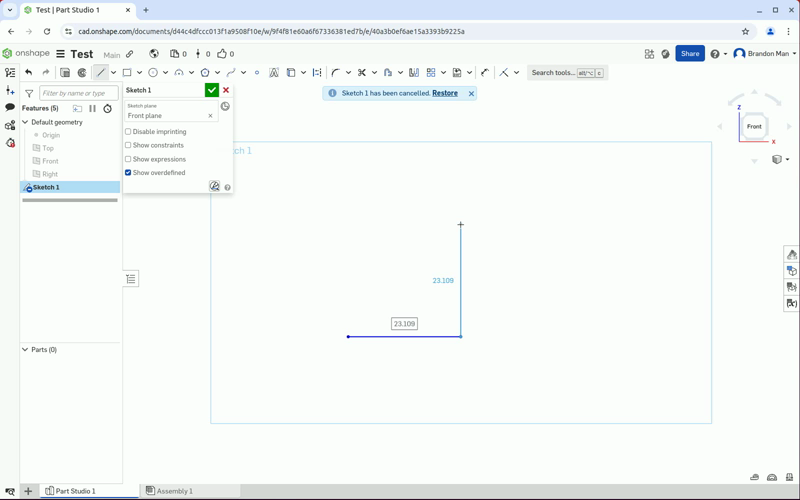
key_down(shift)
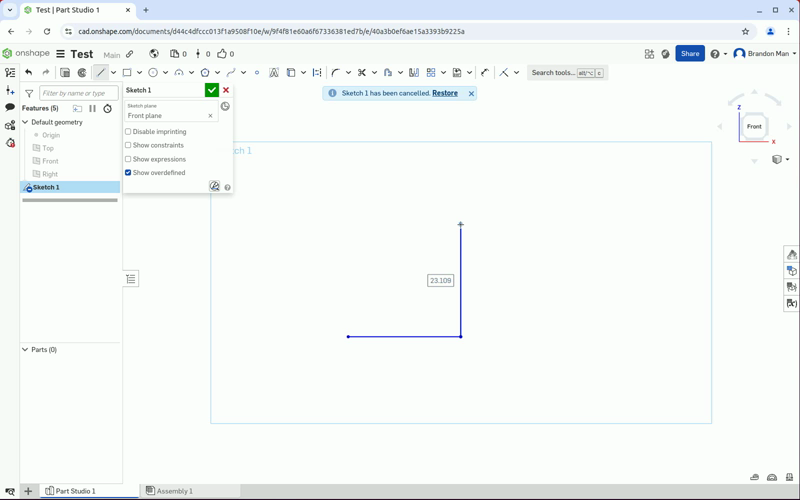
mouse_move(348, 224)
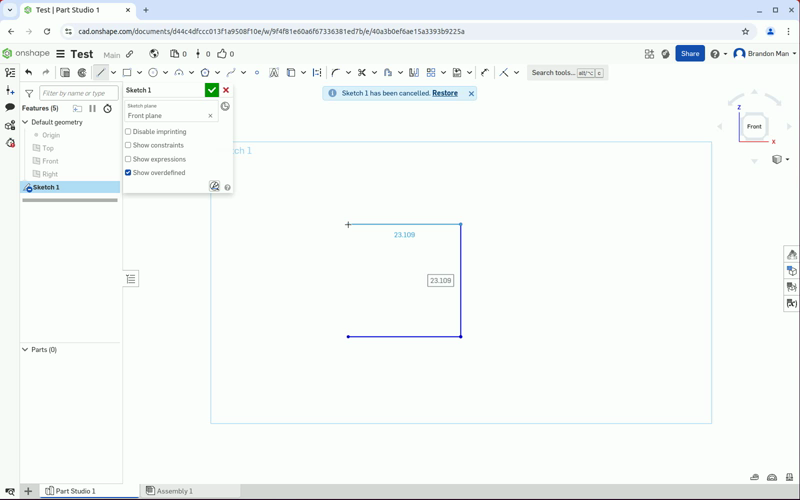
click(348, 224)
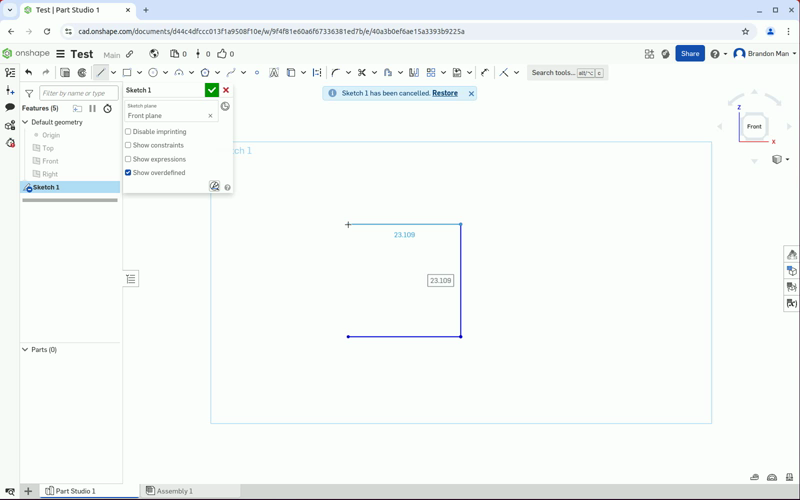
key_up(shift)
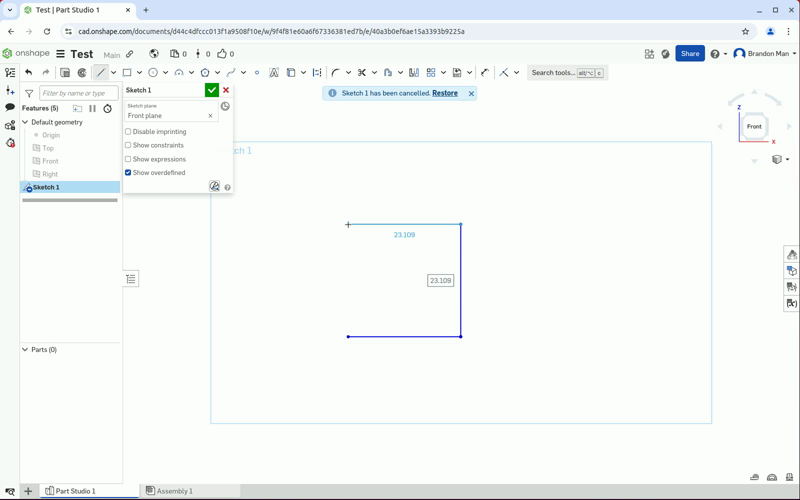
key_down(shift)
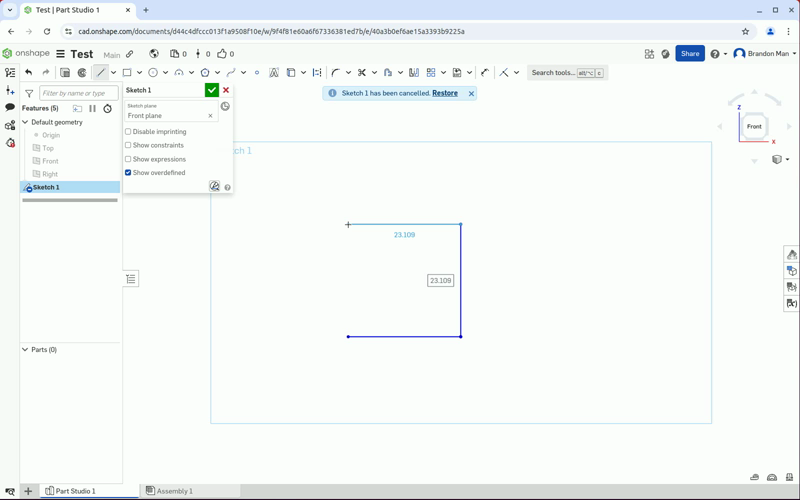
mouse_move(348, 336)
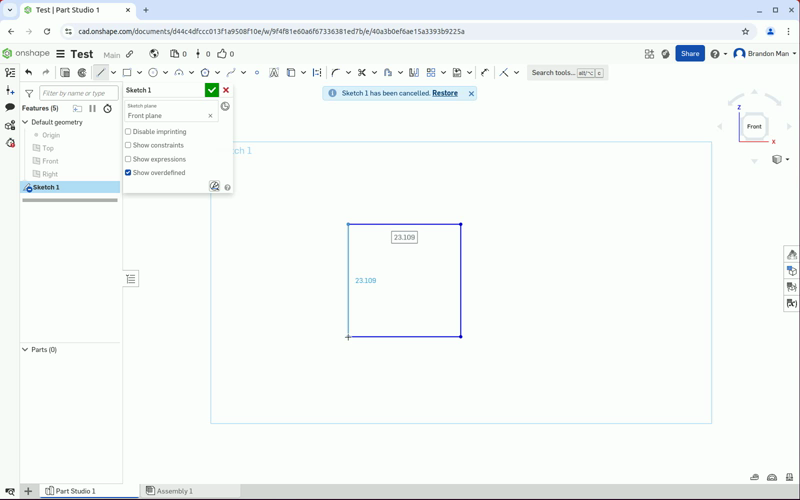
key_up(shift)
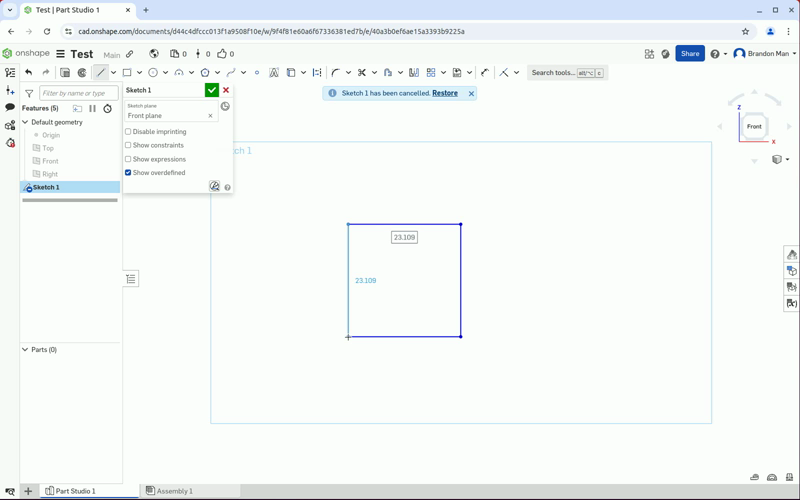
click(348, 336)
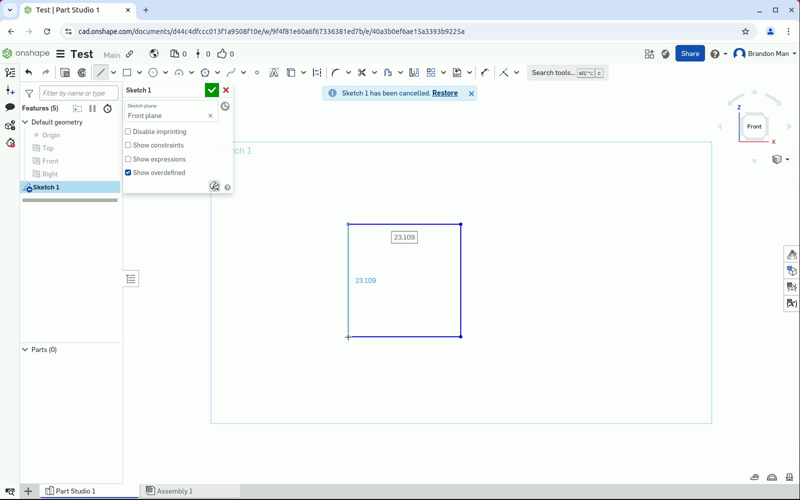
key(esc)
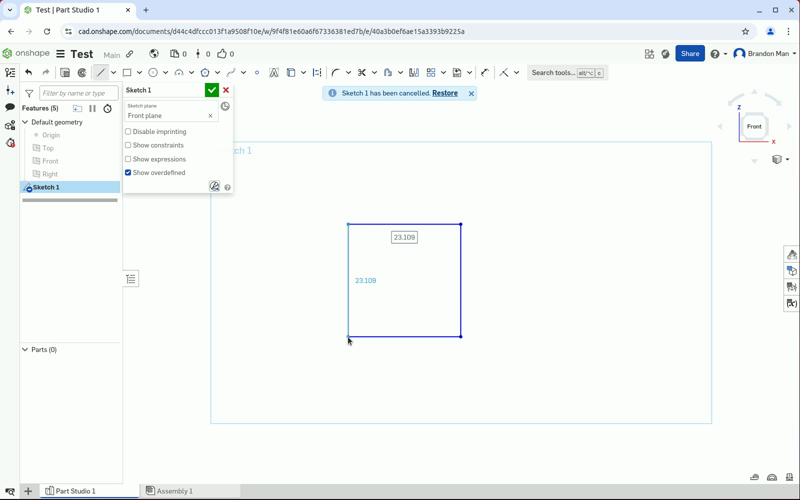
mouse_move(436, 310)
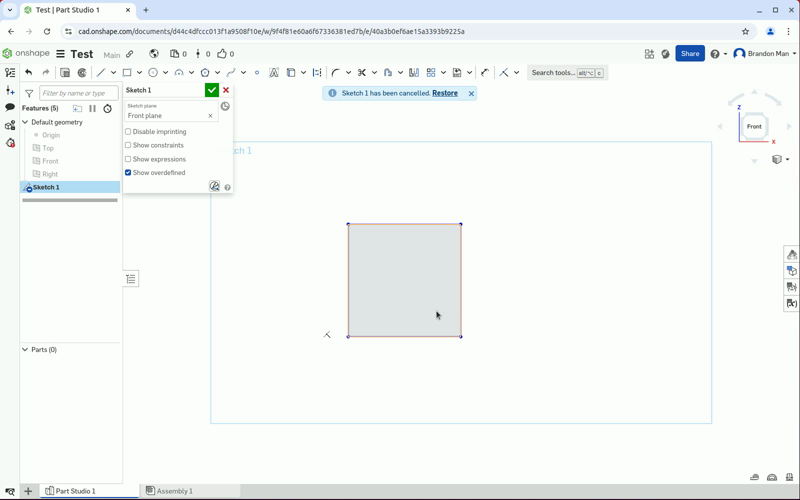
click(436, 310)
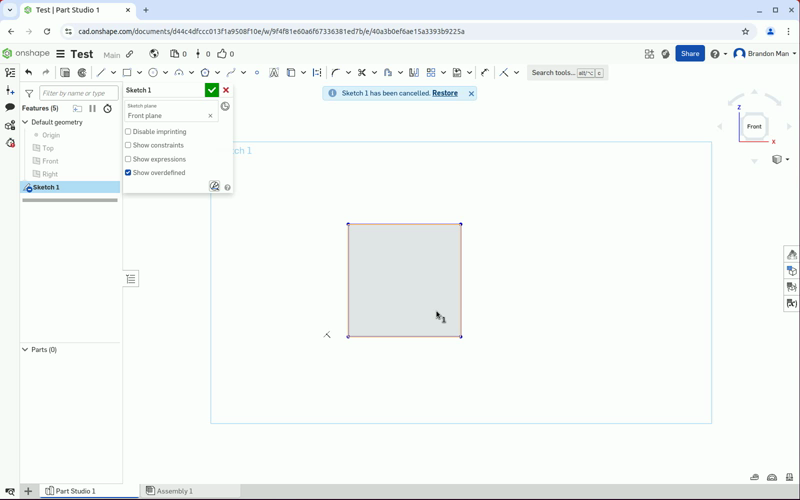
mouse_move(73, 352)
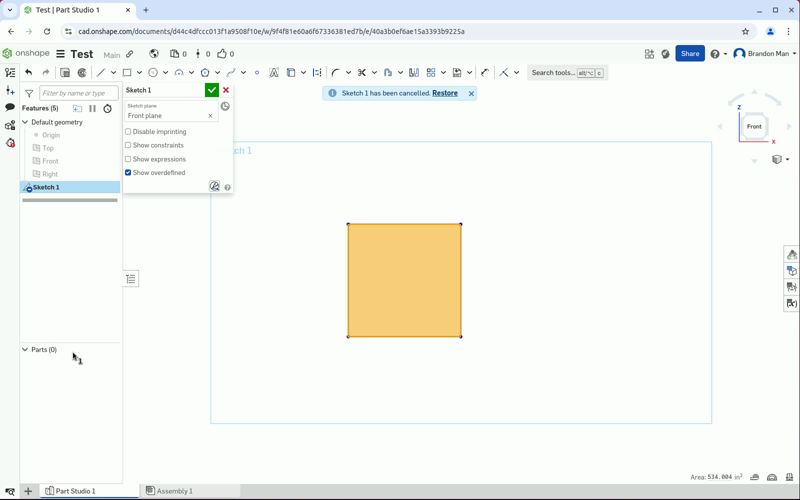
key(shift+y)
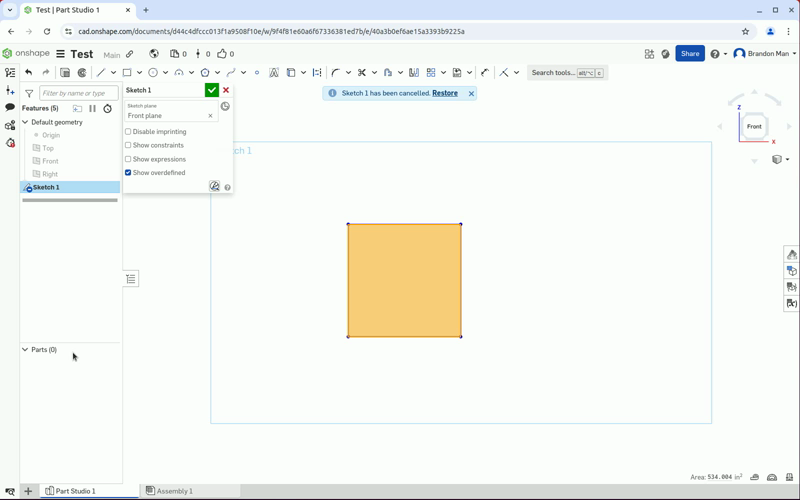
key(shift+e)
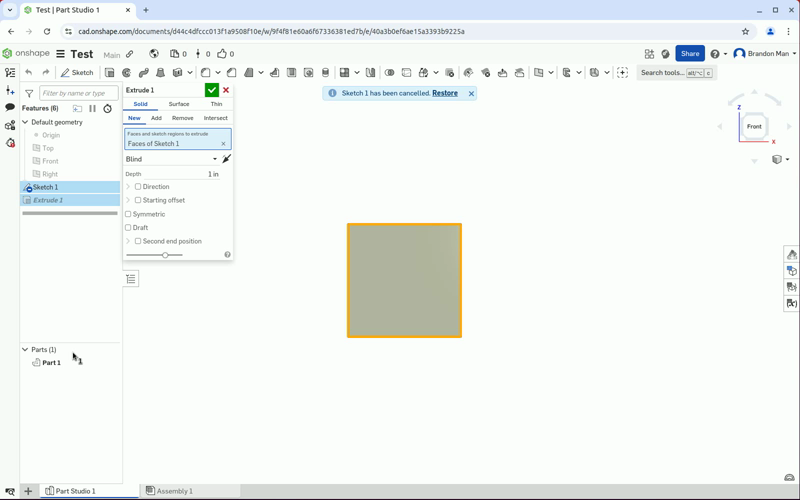
mouse_move(143, 106)
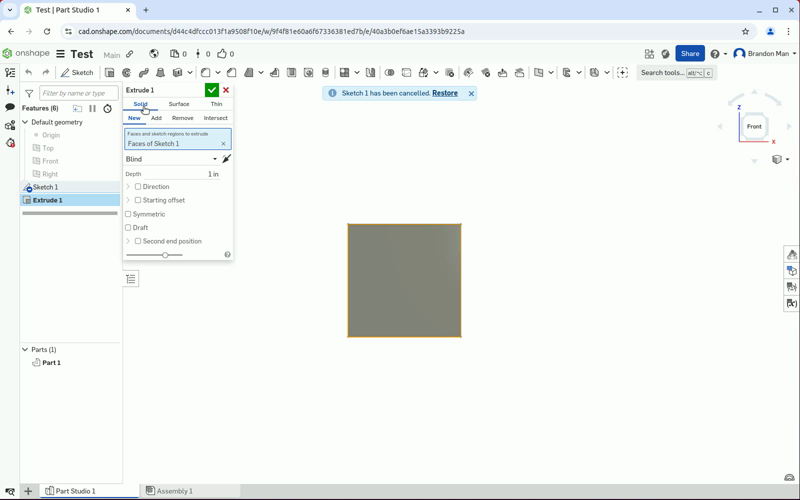
click(143, 106)
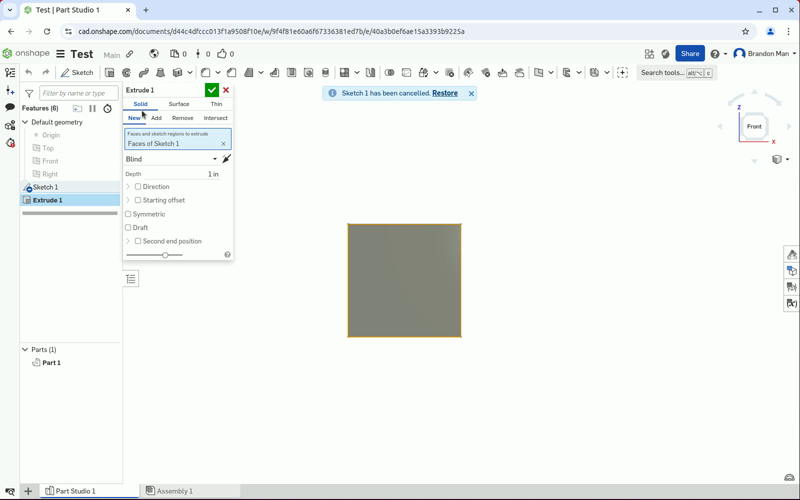
mouse_move(137, 120)
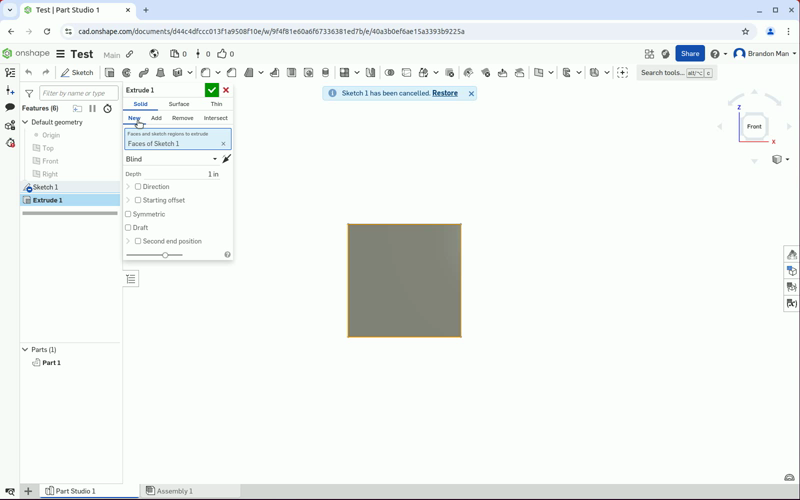
click(137, 120)
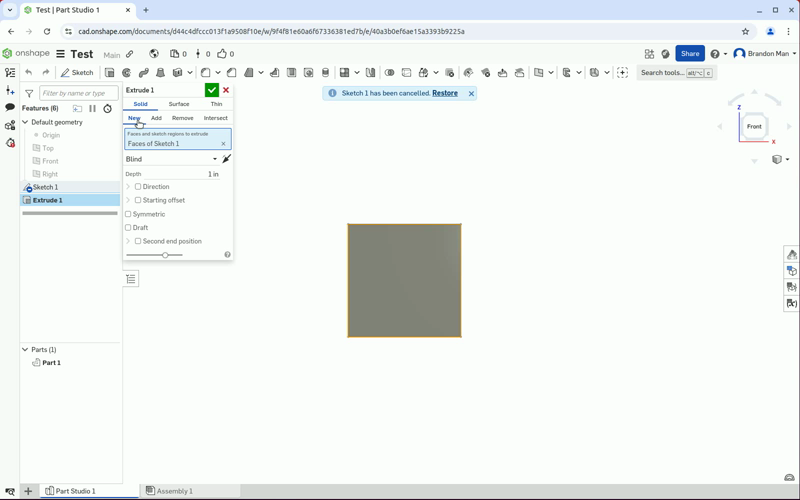
key(tab, 4)
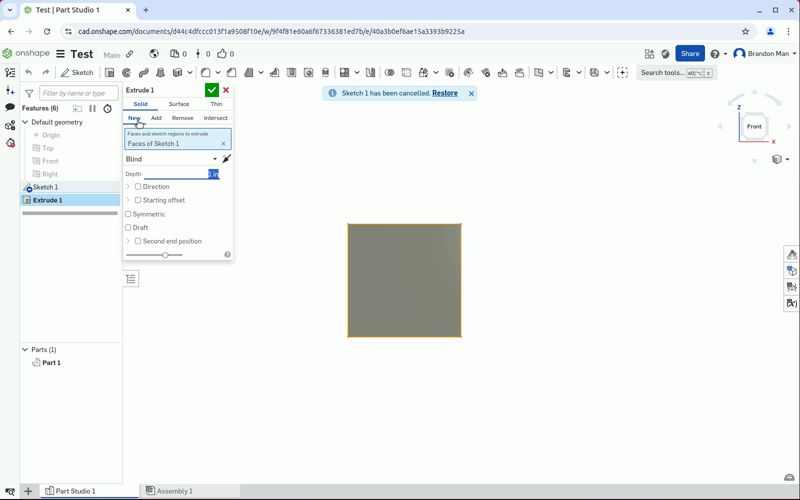
text(9.147)
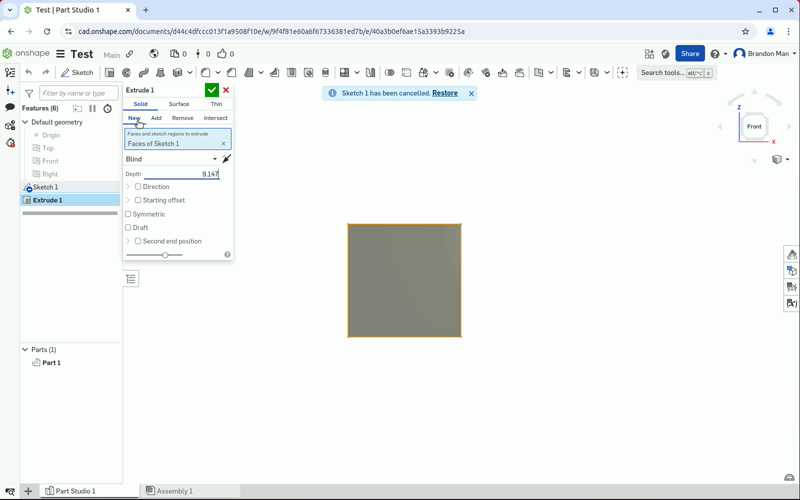
key(enter)
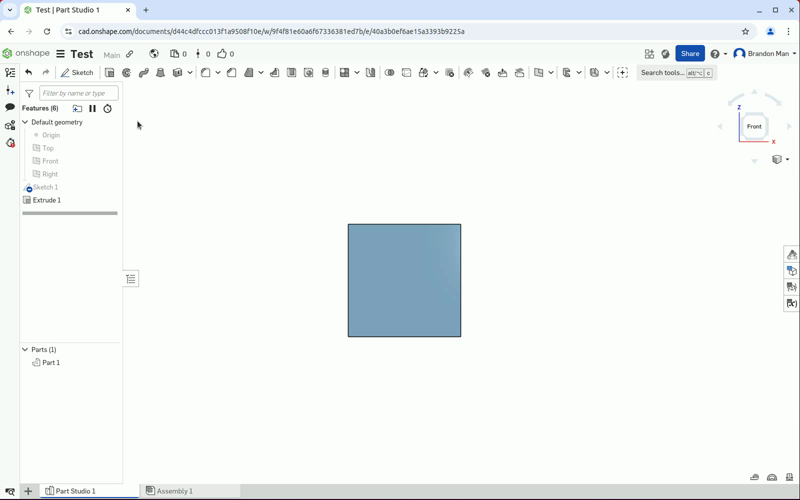
key(shift+h)
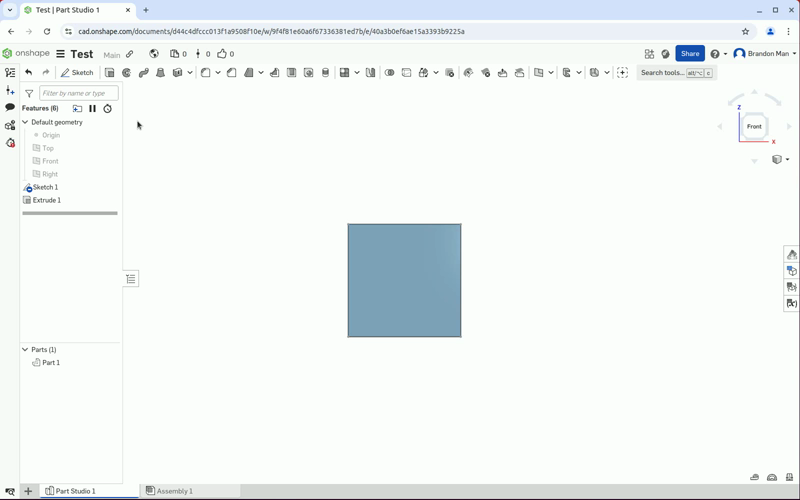
key(shift+h)
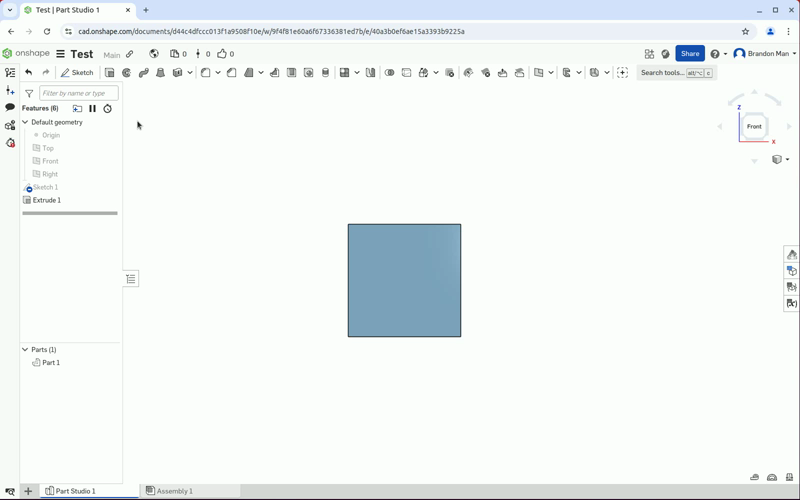
mouse_move(73, 189)
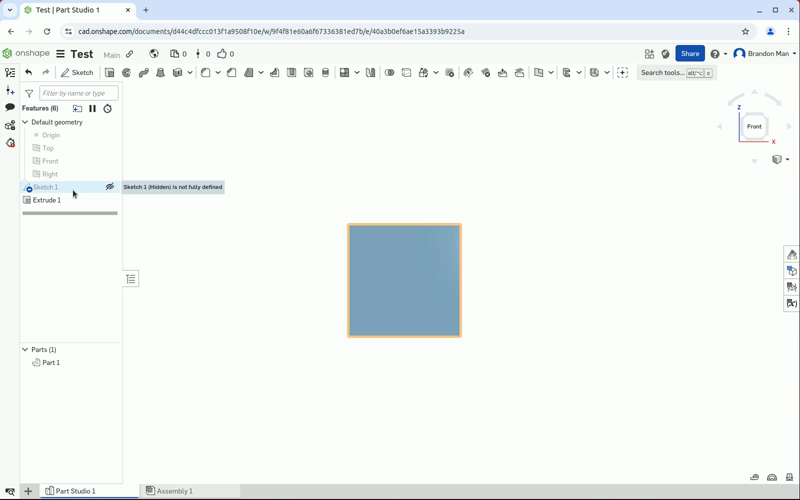
click(73, 189)
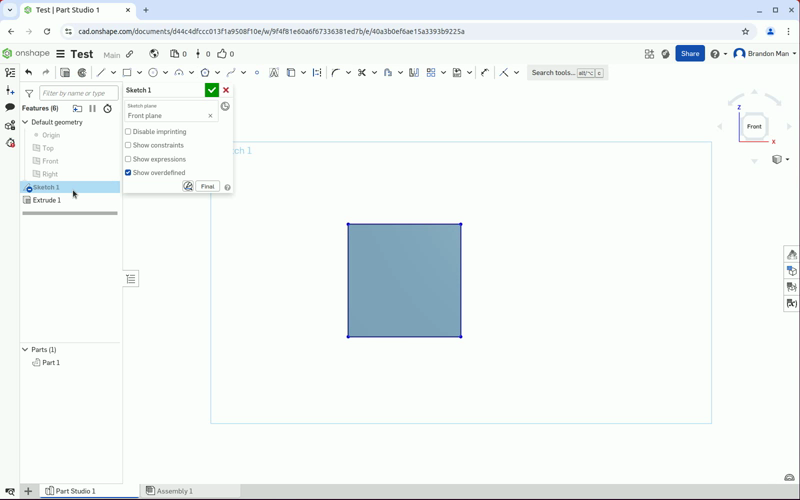
mouse_move(229, 92)
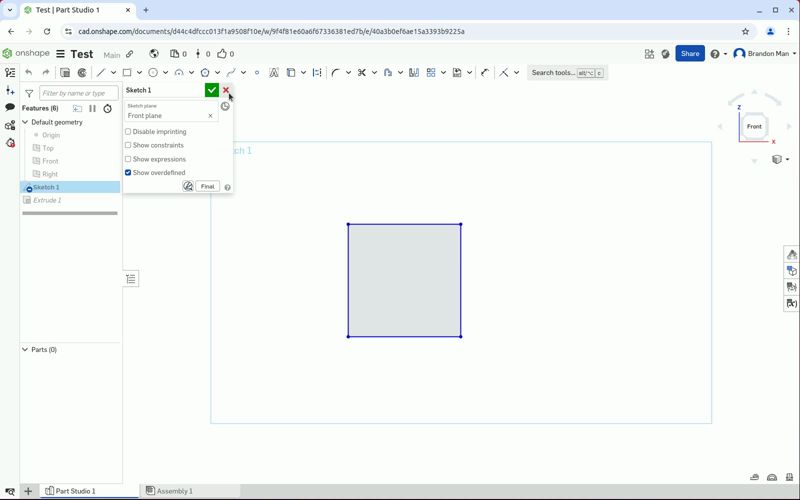
click(229, 92)
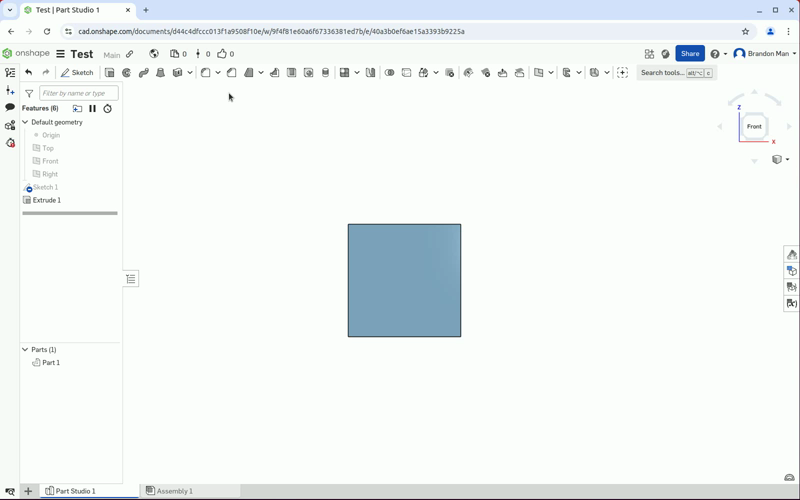
mouse_move(541, 75)
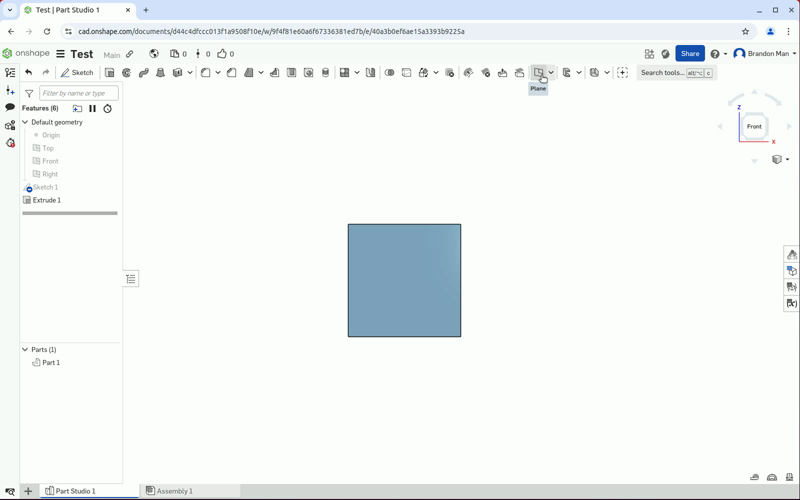
click(541, 75)
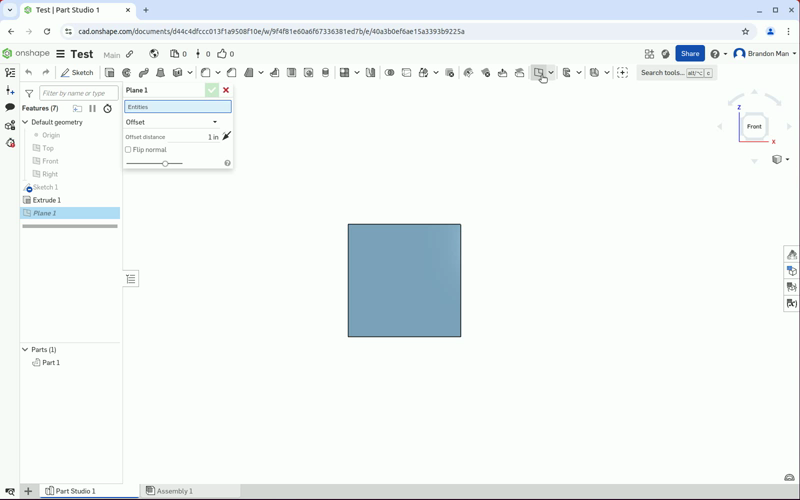
mouse_move(73, 163)
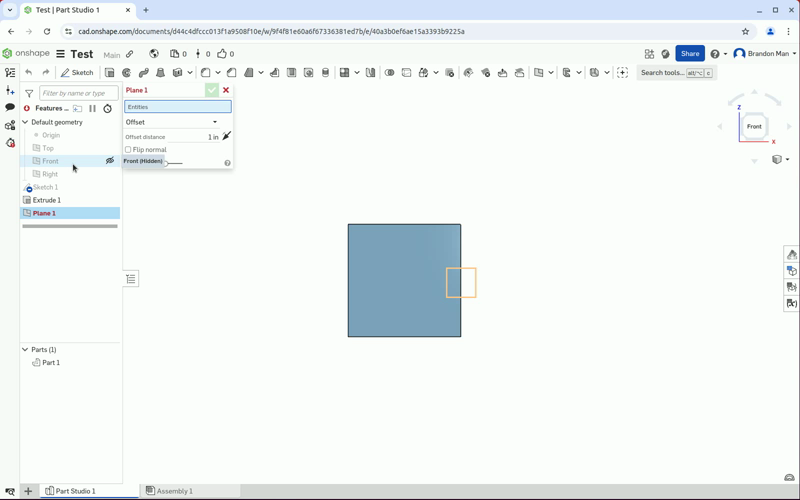
click(73, 163)
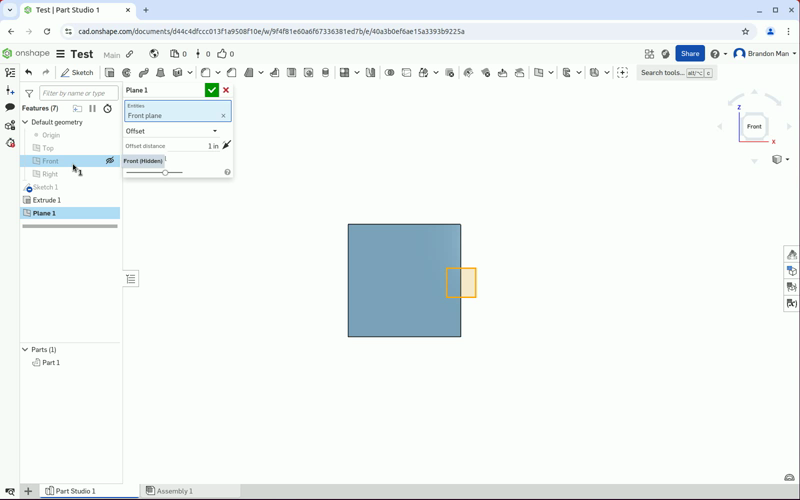
key(tab, 2)
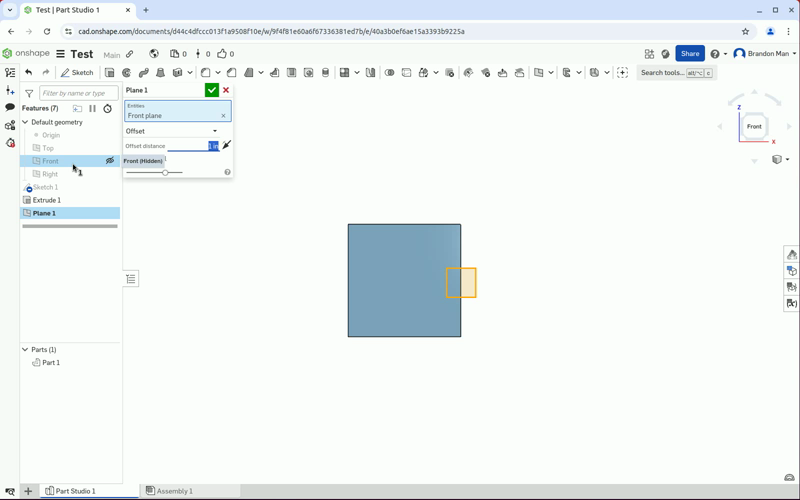
text(9.151)
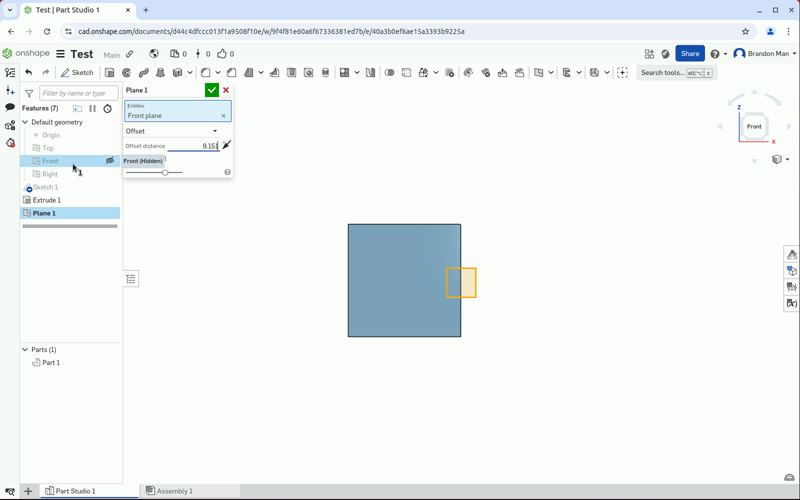
key(enter, 2)
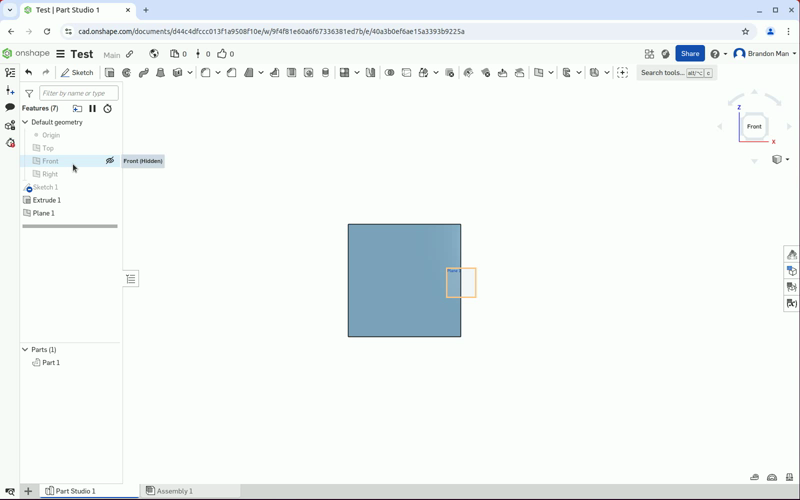
key(shift+s)
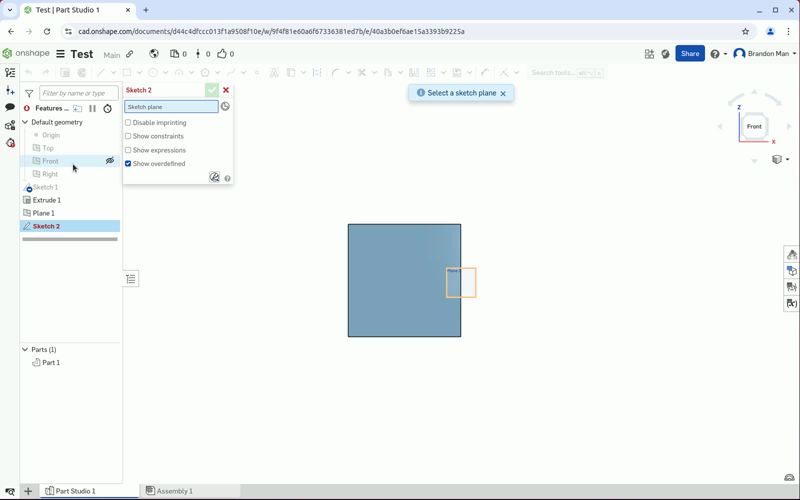
mouse_move(73, 215)
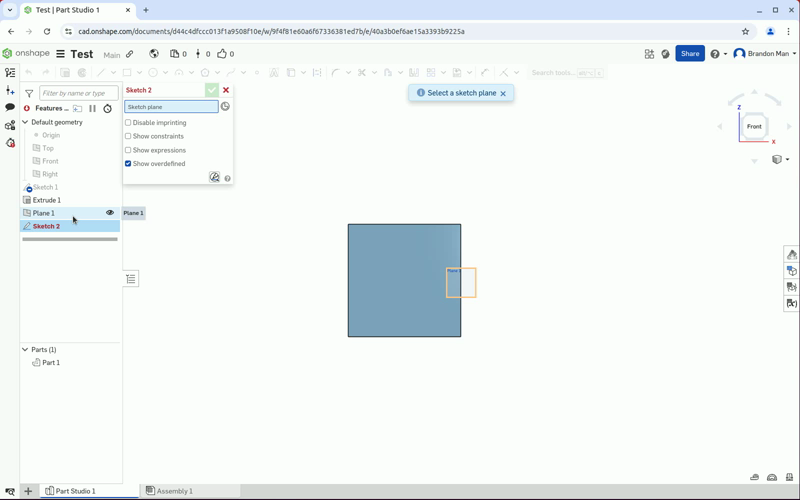
click(73, 215)
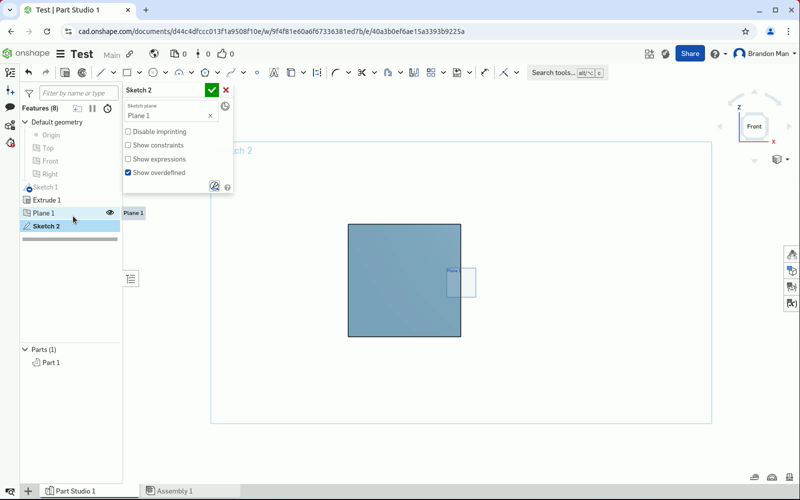
mouse_move(73, 352)
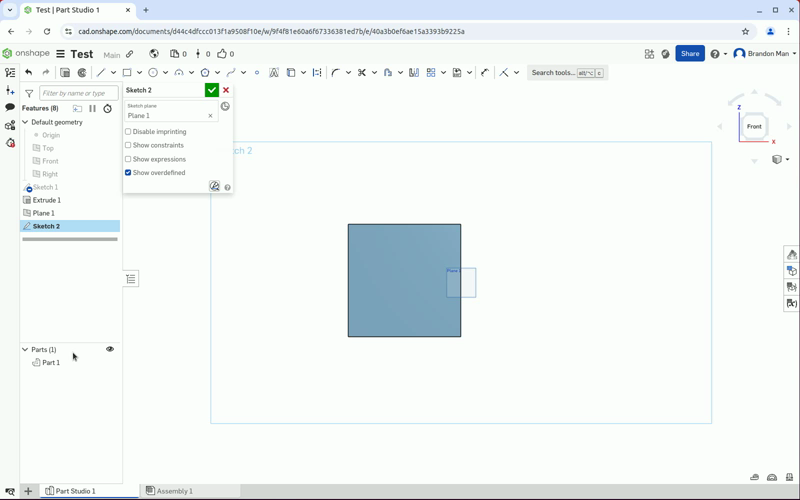
key(y)
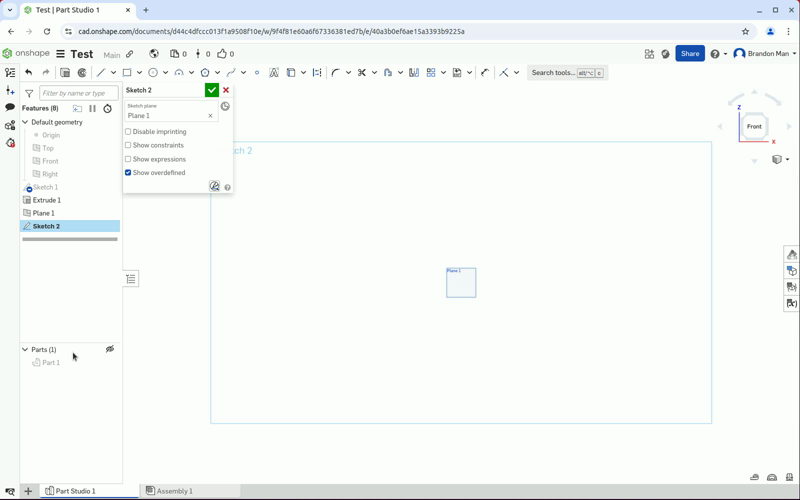
key(l)
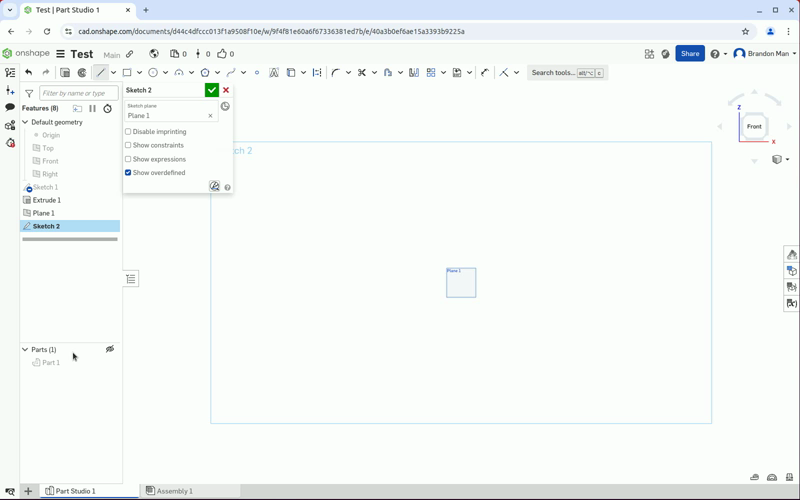
key_down(shift)
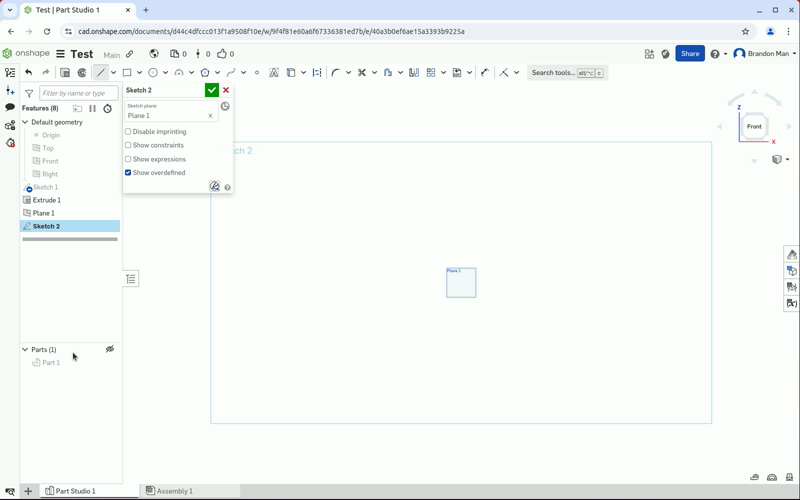
mouse_move(348, 300)
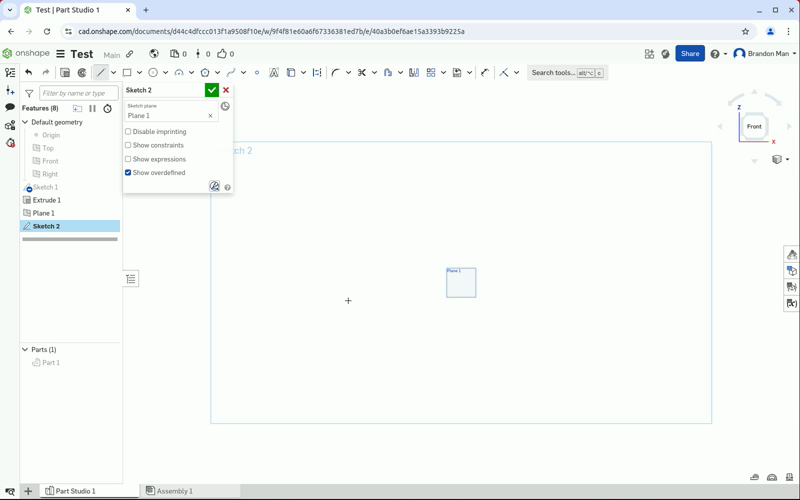
click(348, 300)
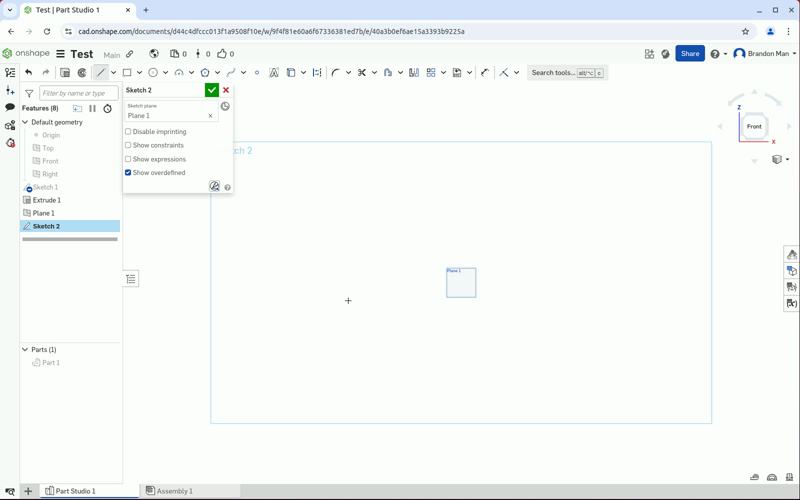
key_up(shift)
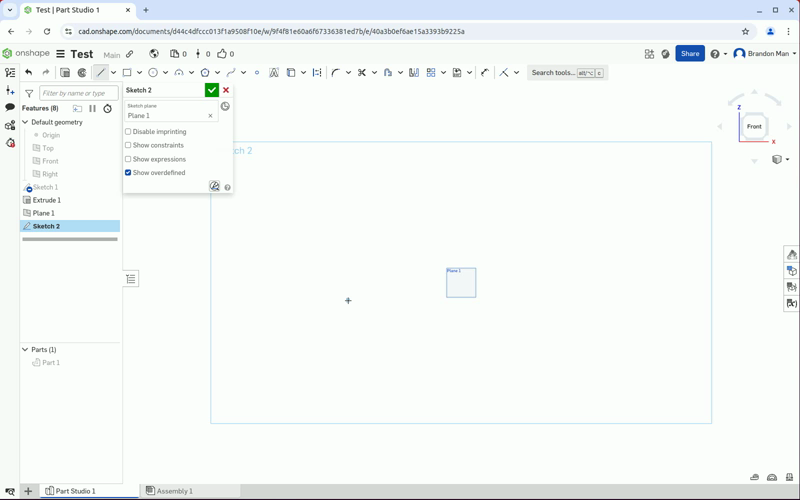
key_down(shift)
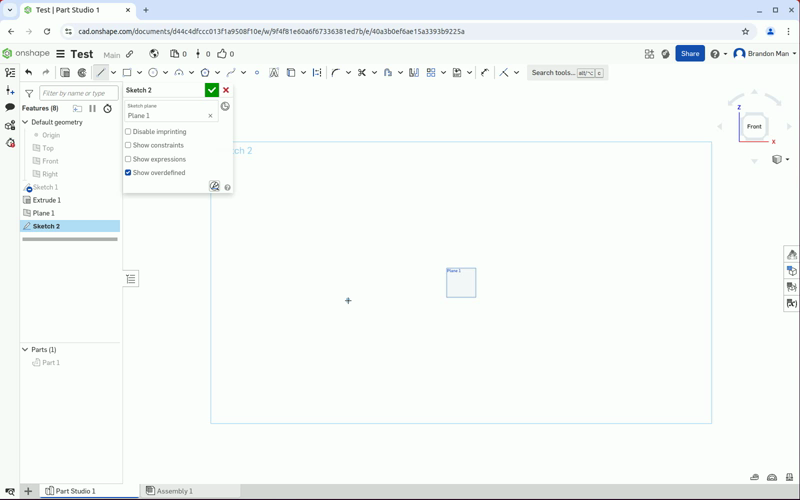
mouse_move(460, 300)
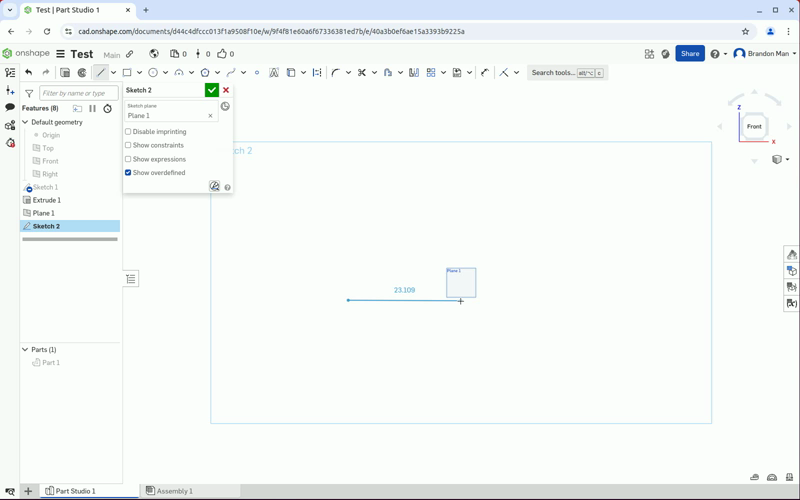
click(460, 300)
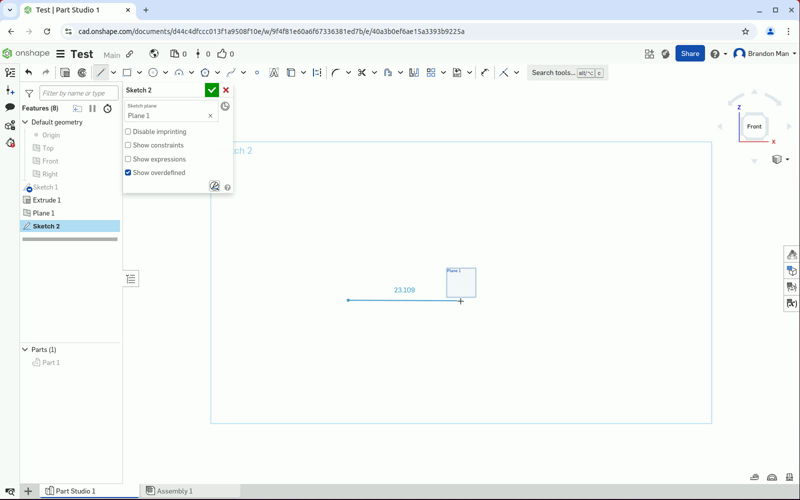
key_up(shift)
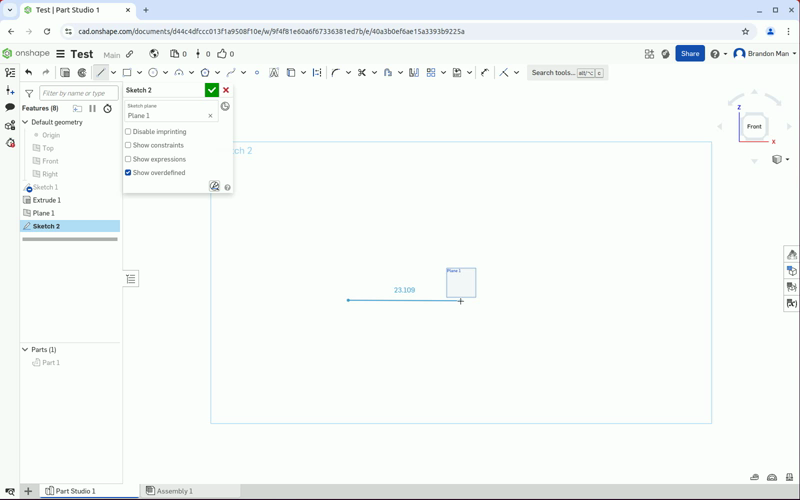
key_down(shift)
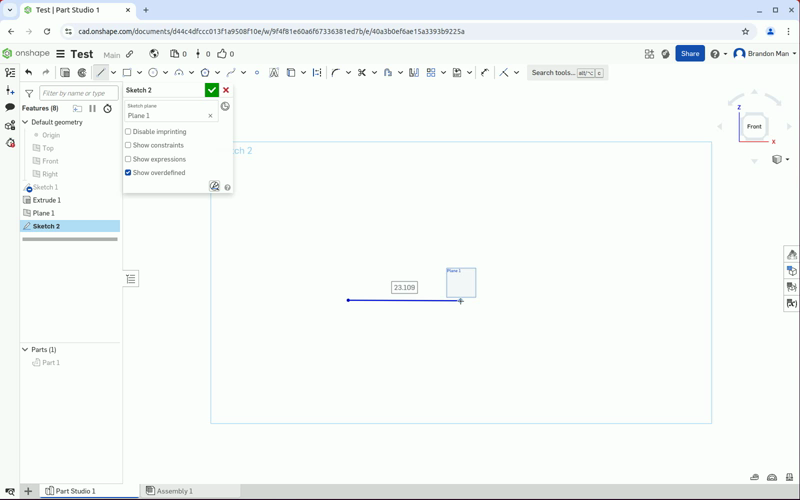
mouse_move(490, 300)
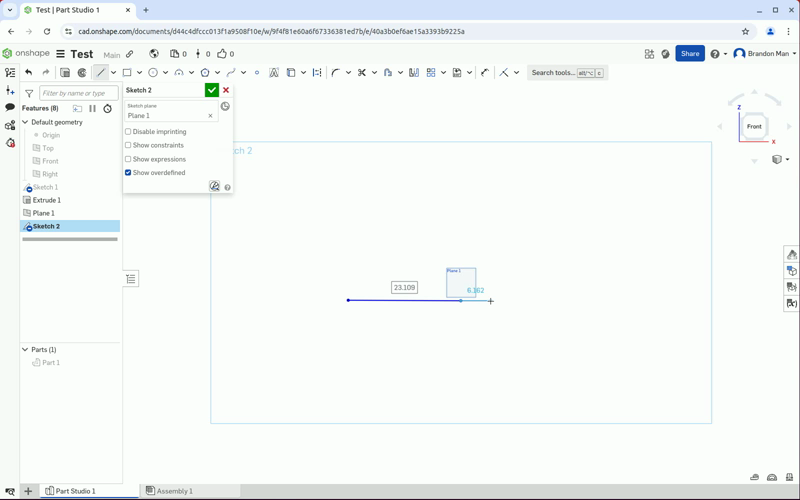
mouse_move(460, 258)
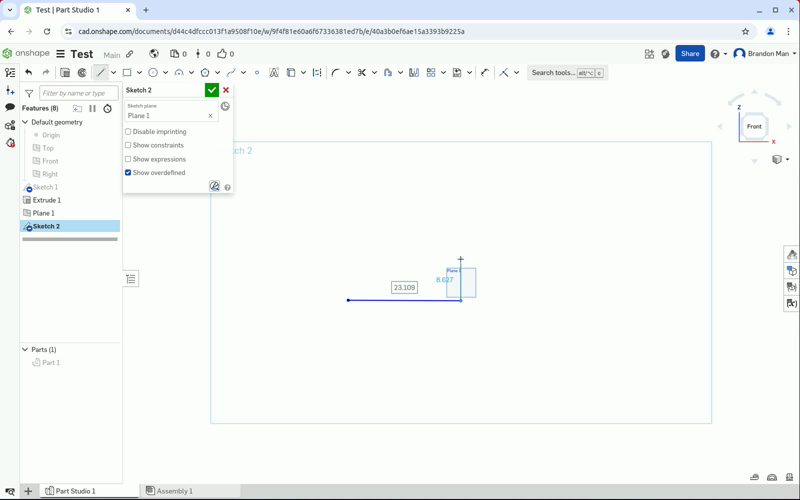
click(460, 258)
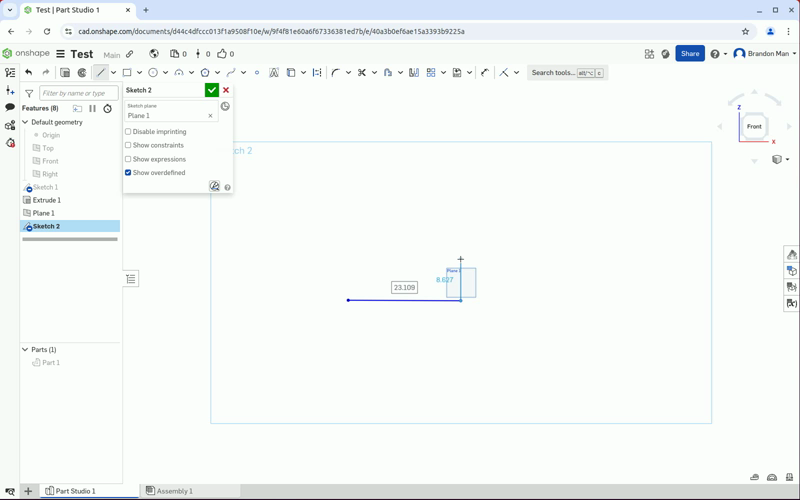
key_up(shift)
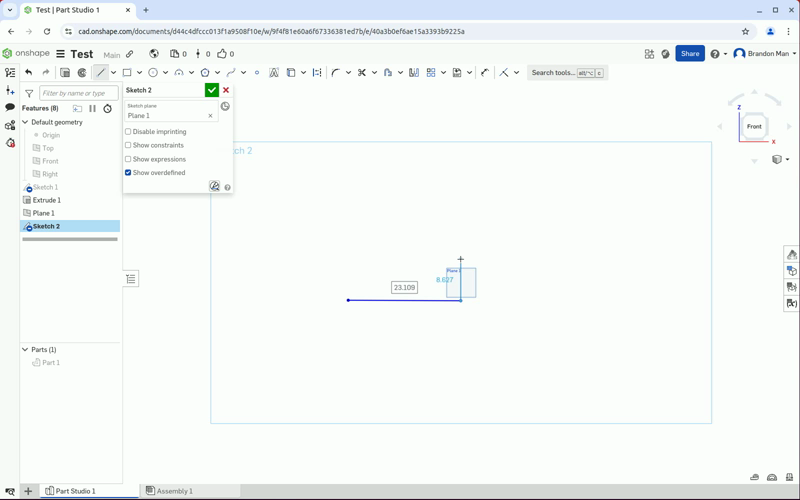
key_down(shift)
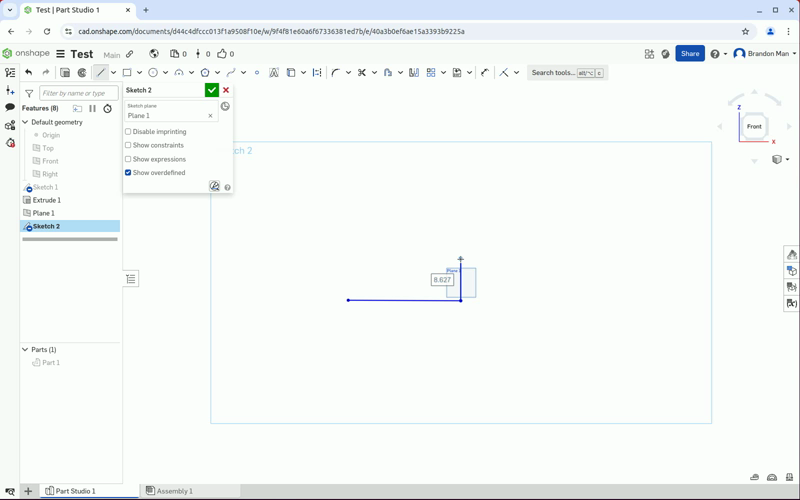
mouse_move(348, 258)
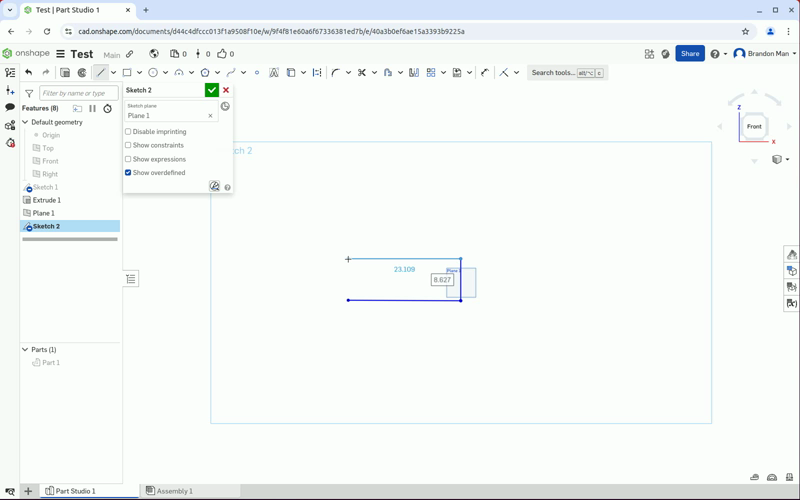
click(348, 258)
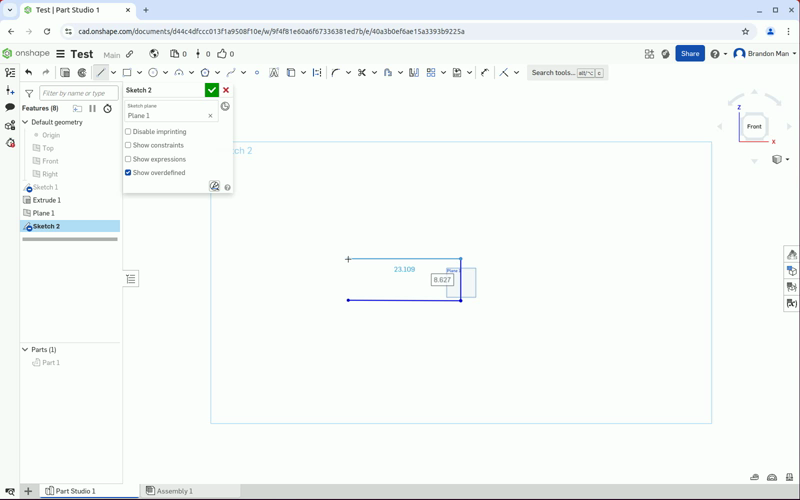
key_up(shift)
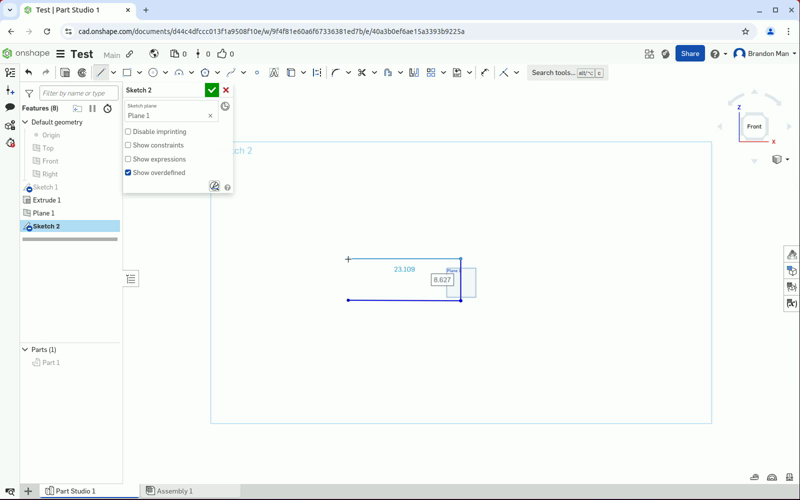
mouse_move(378, 258)
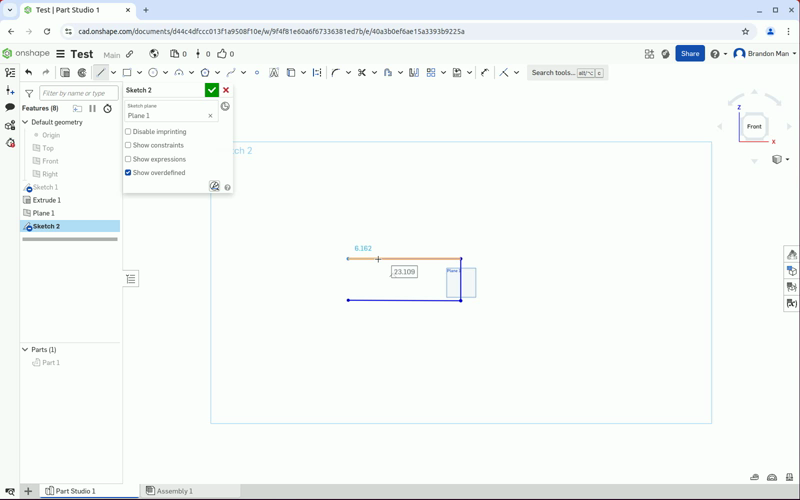
key_down(shift)
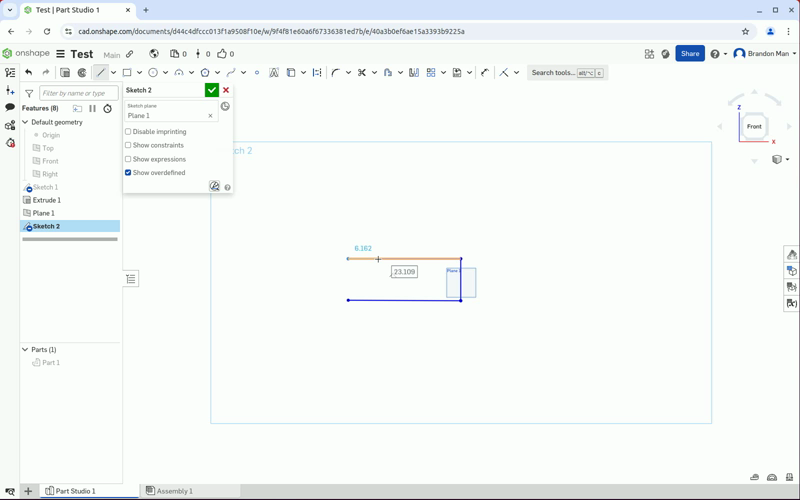
mouse_move(348, 300)
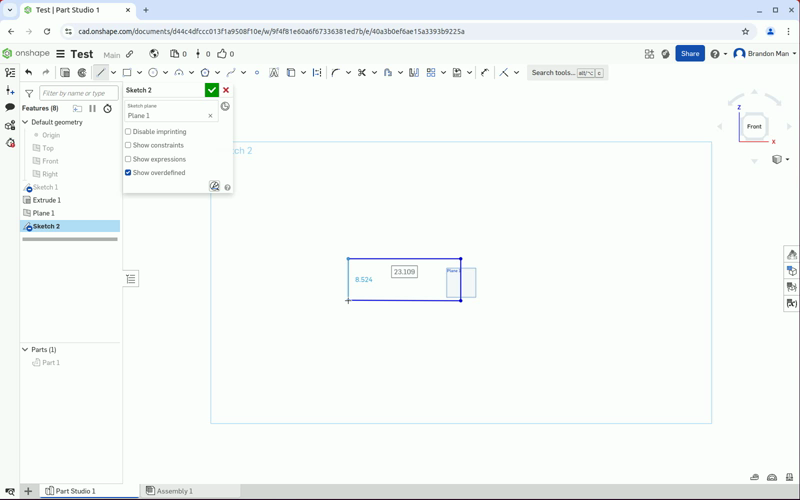
key_up(shift)
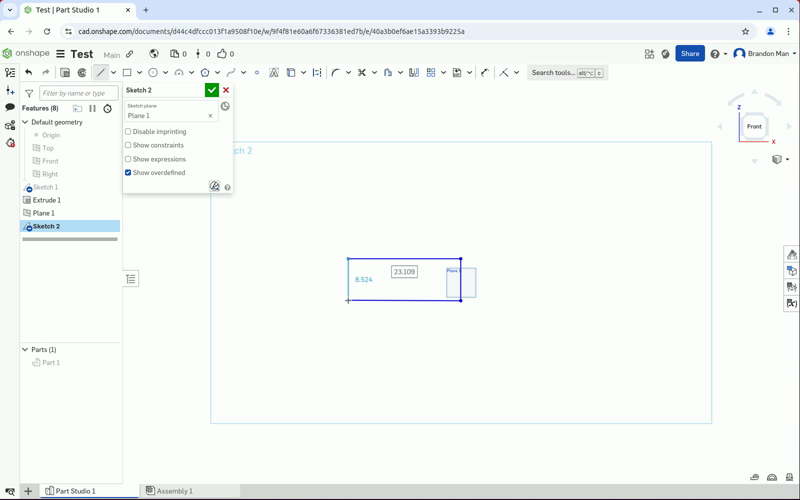
click(348, 300)
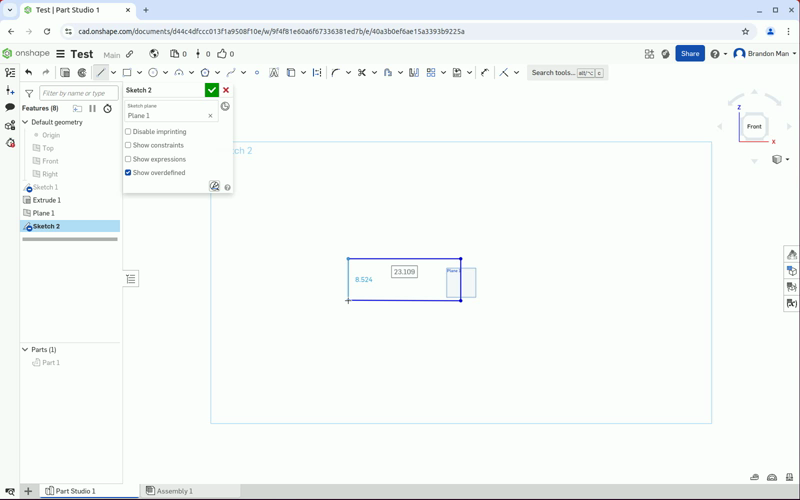
key(esc)
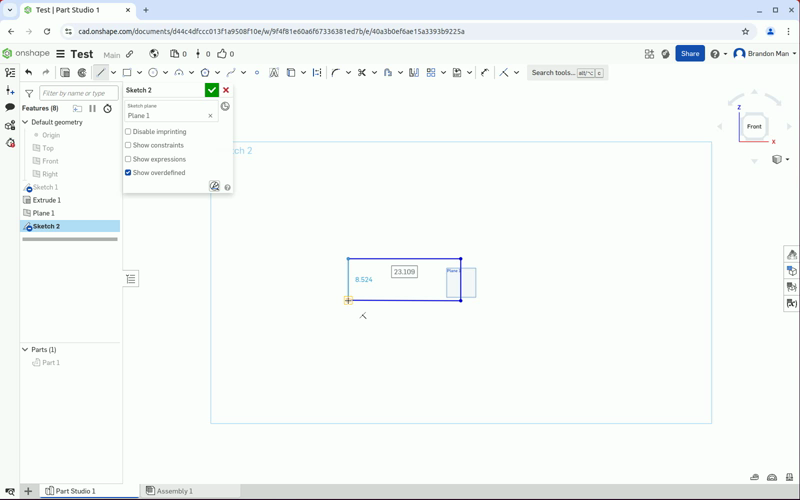
mouse_move(360, 266)
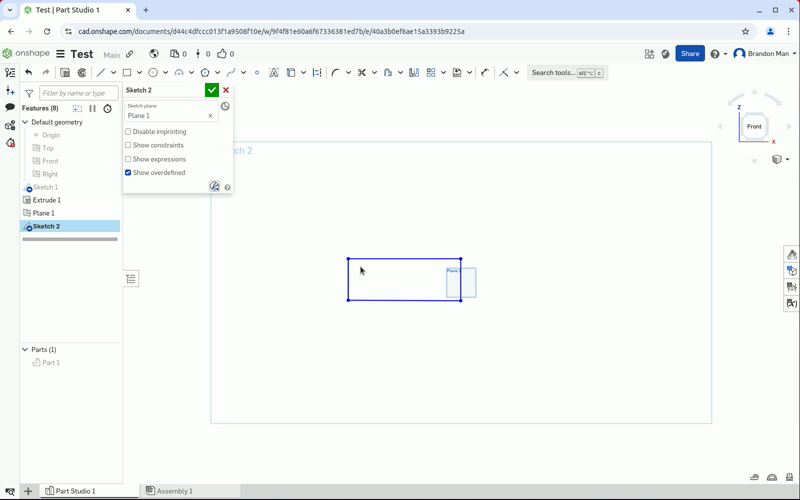
click(360, 266)
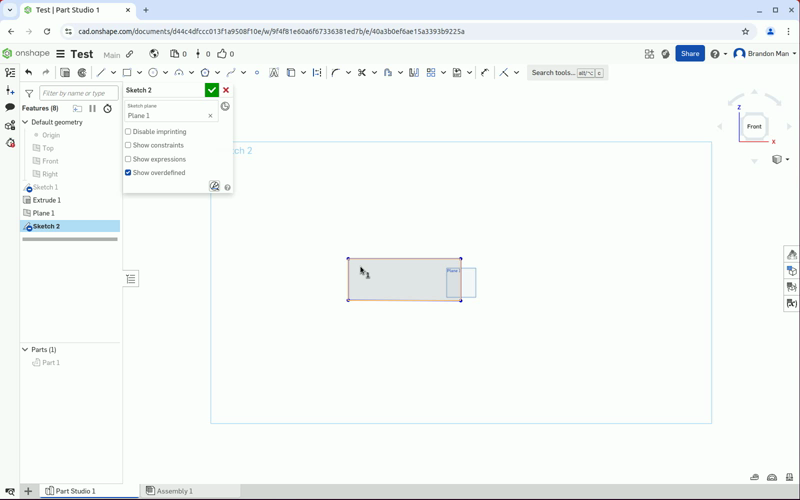
mouse_move(73, 352)
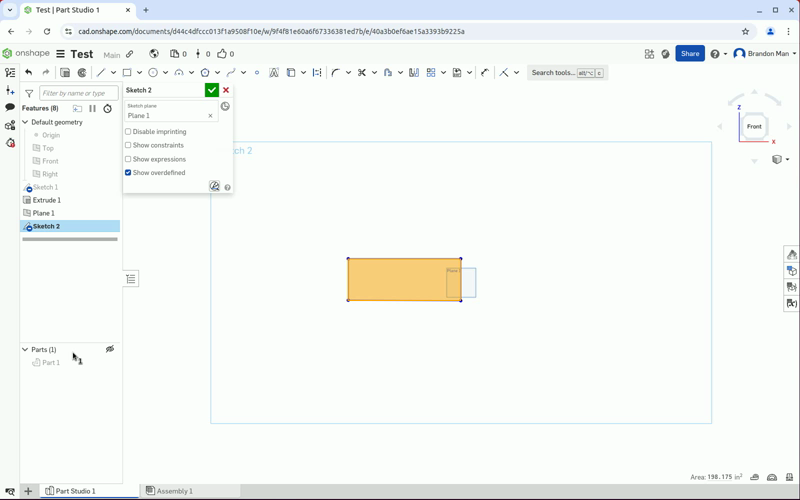
key(shift+y)
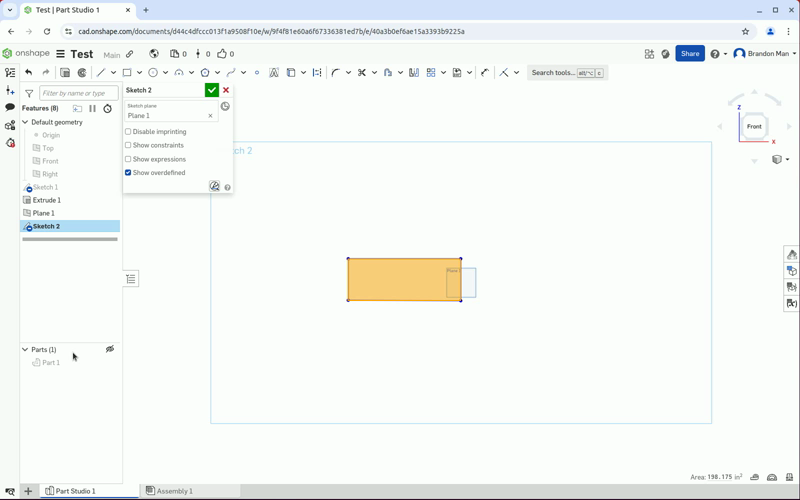
key(shift+e)
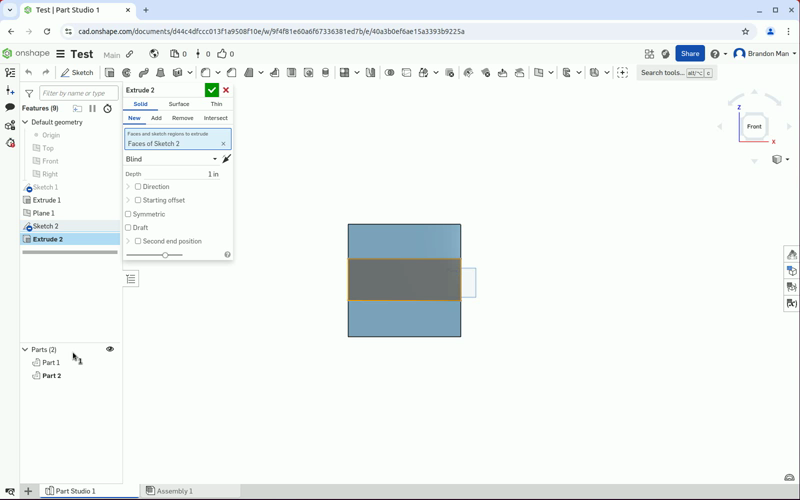
mouse_move(143, 106)
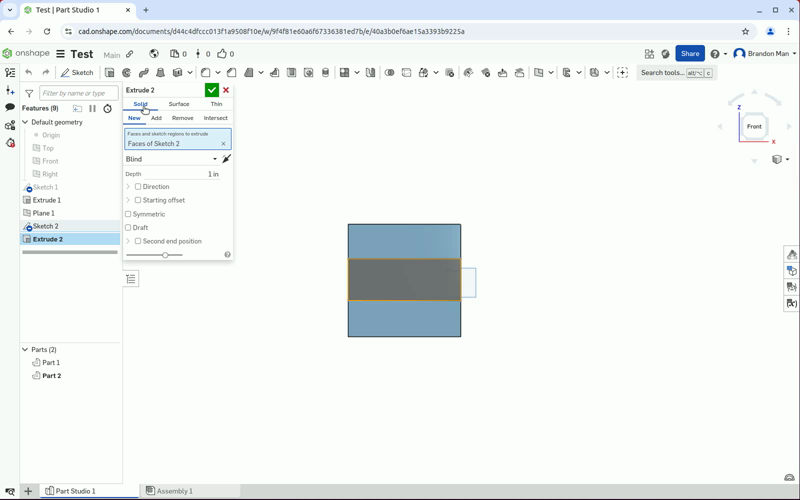
click(143, 106)
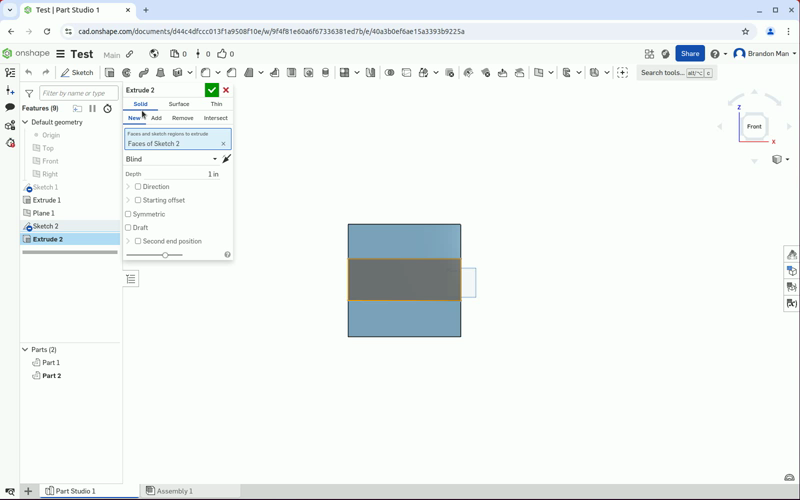
mouse_move(137, 120)
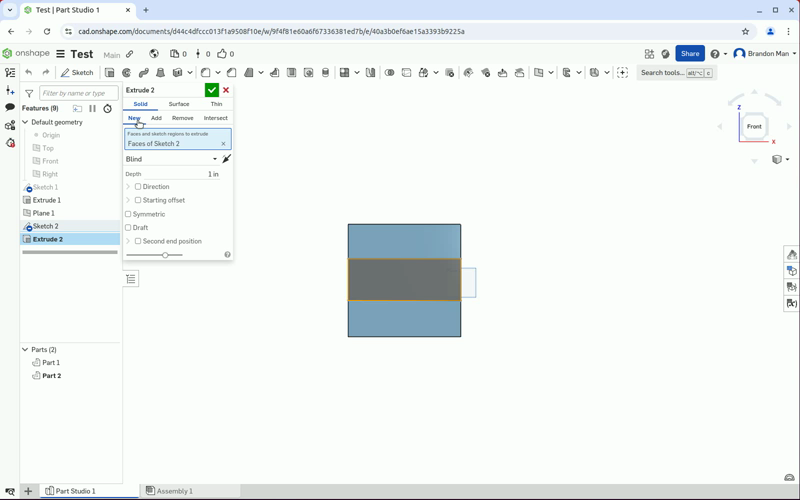
click(137, 120)
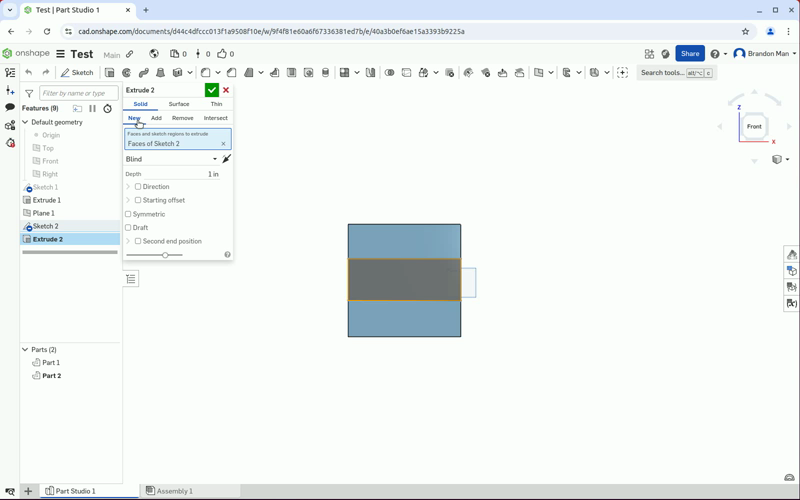
key(tab, 4)
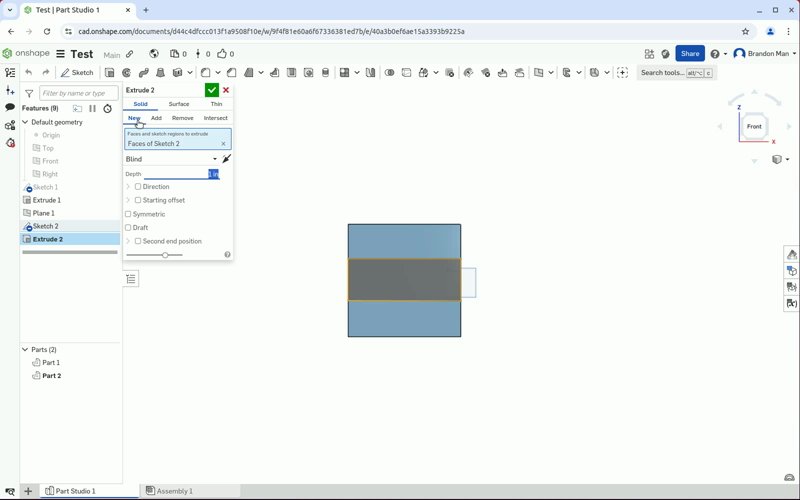
text(13.961)
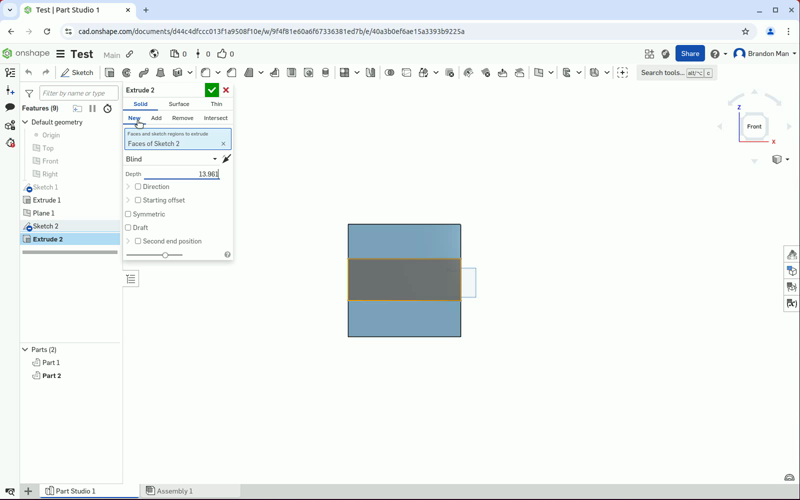
key(enter)
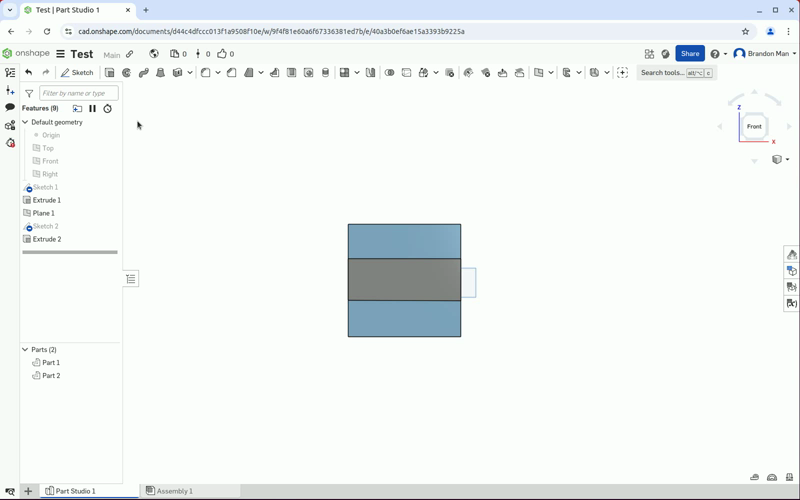
key(shift+h)
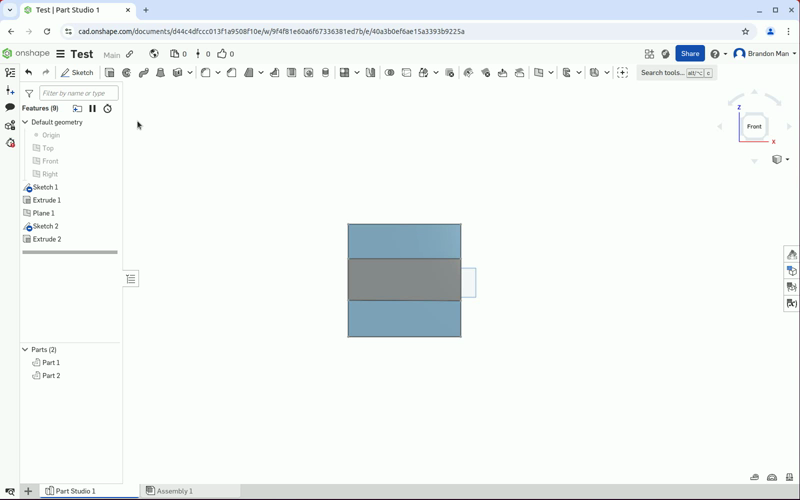
key(shift+h)
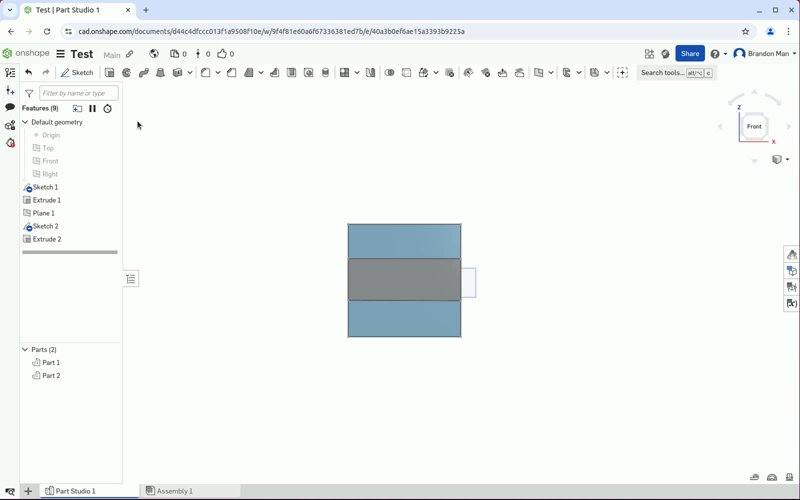
key(shift+7)
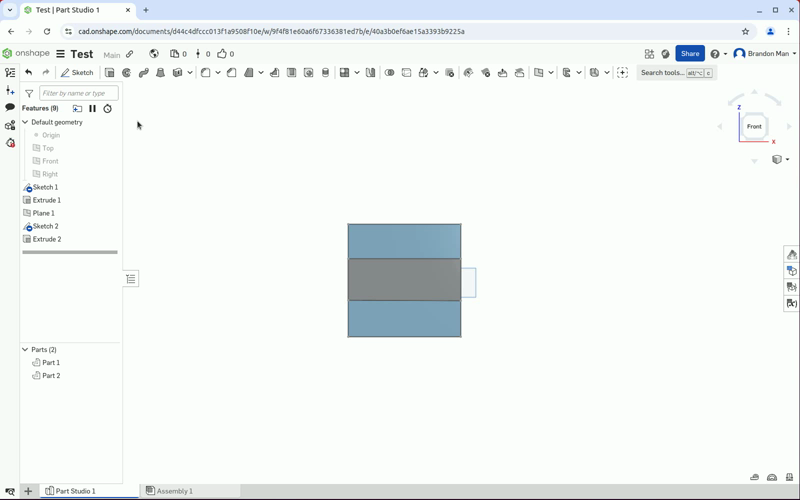
key(left, 2)
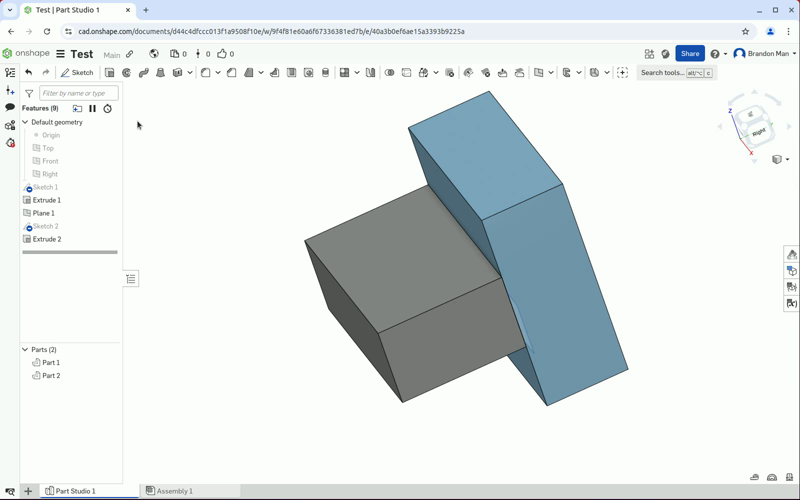
key(down, 2)
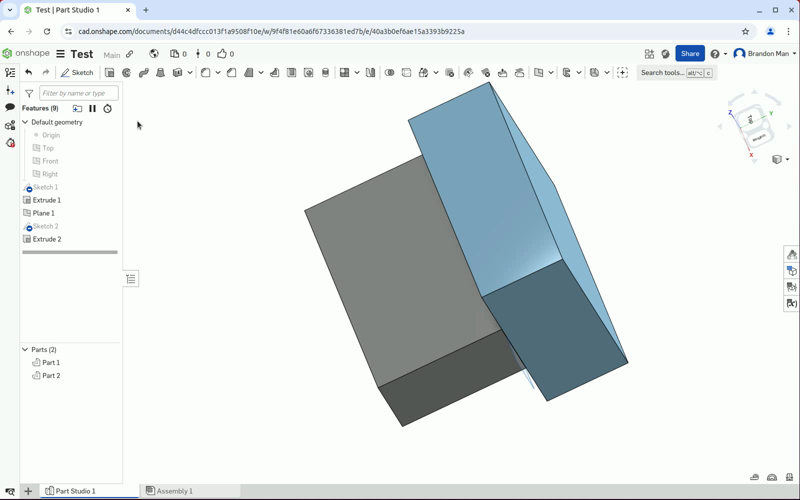
key(up, 2)
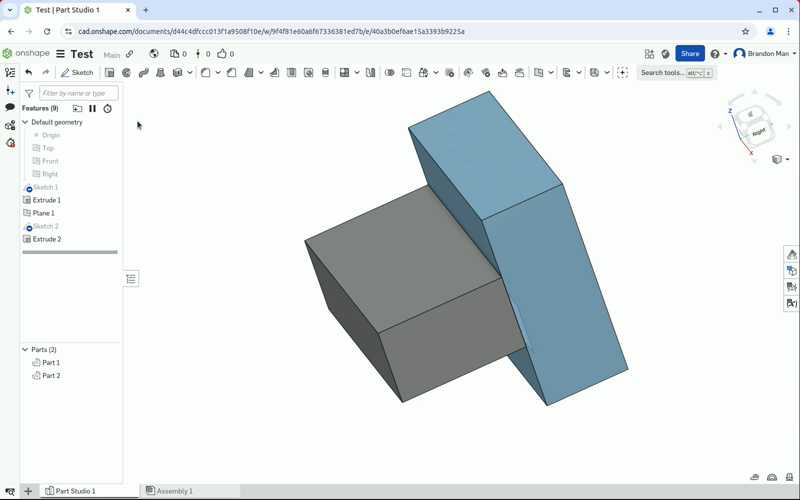
key(right, 2)
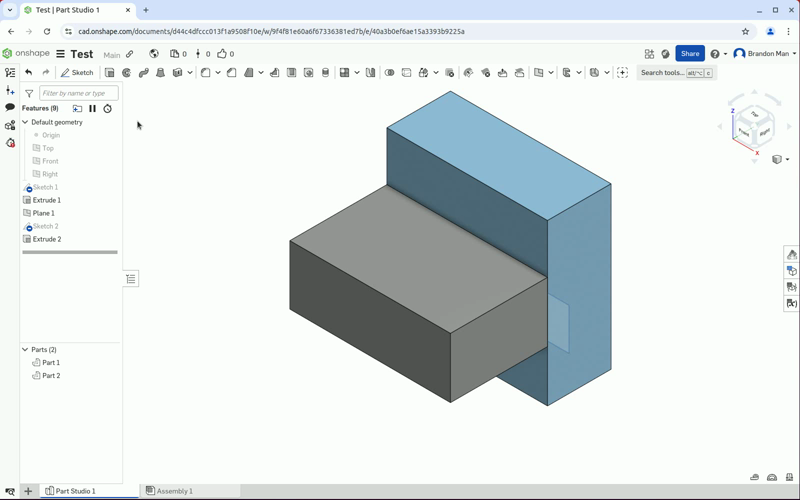
mouse_move(73, 189)
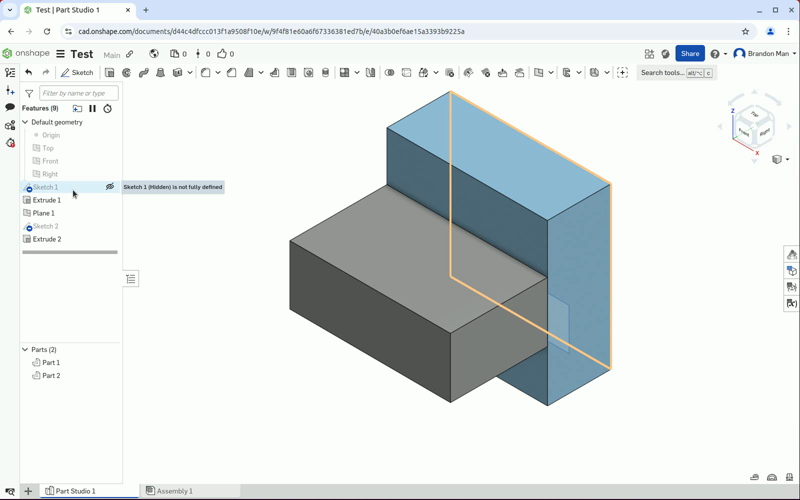
click(73, 189)